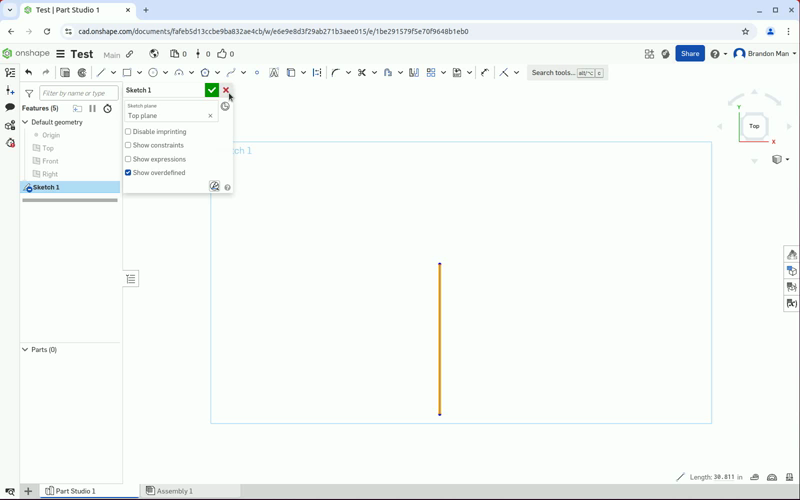
key(shift+h)
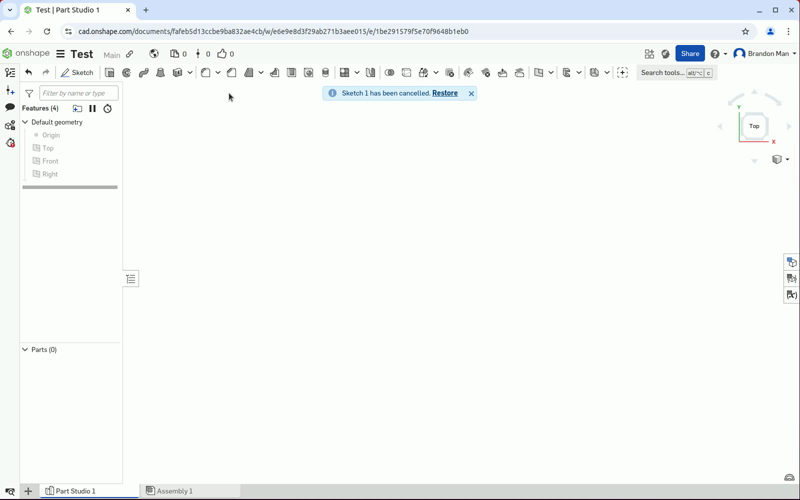
mouse_move(73, 352)
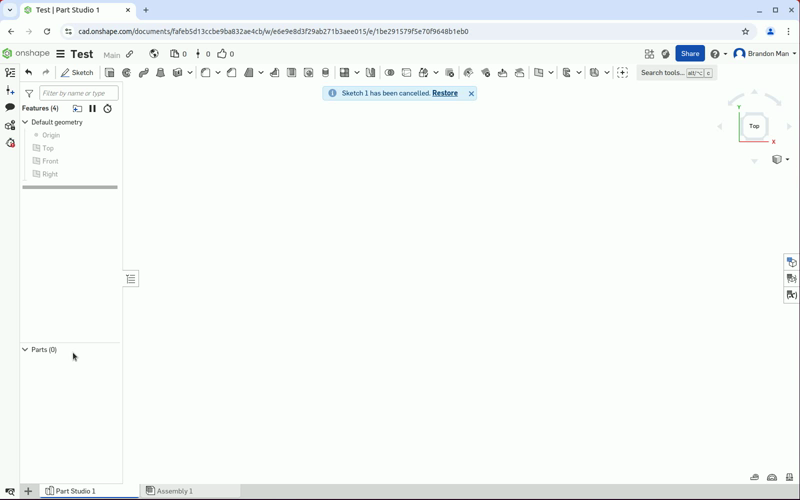
key(y)
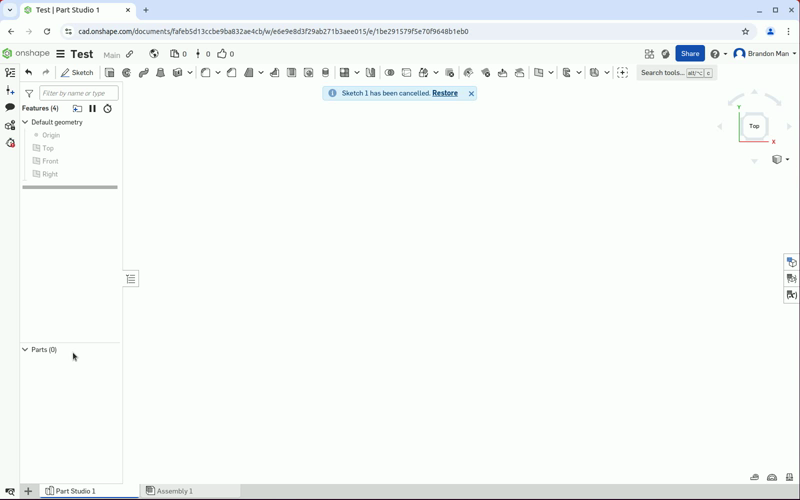
key(shift+p)
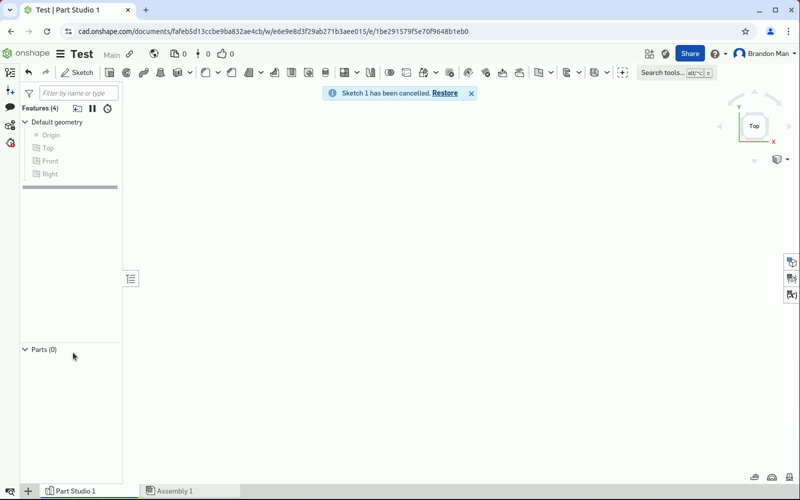
key(space)
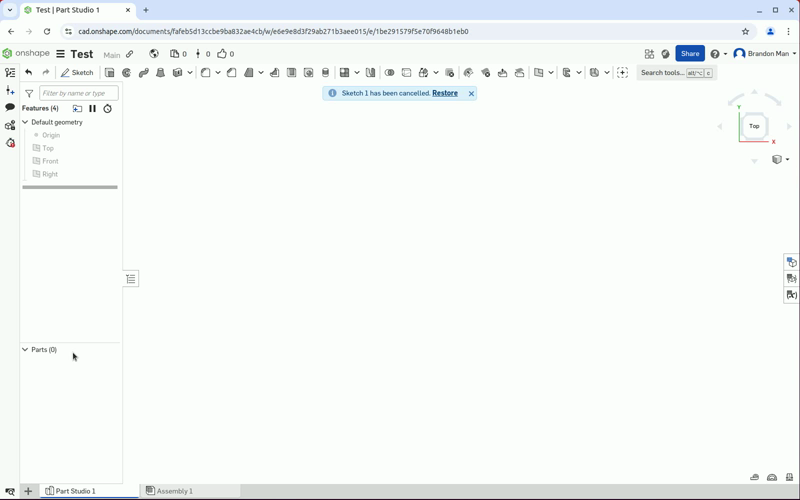
key_down(shift)
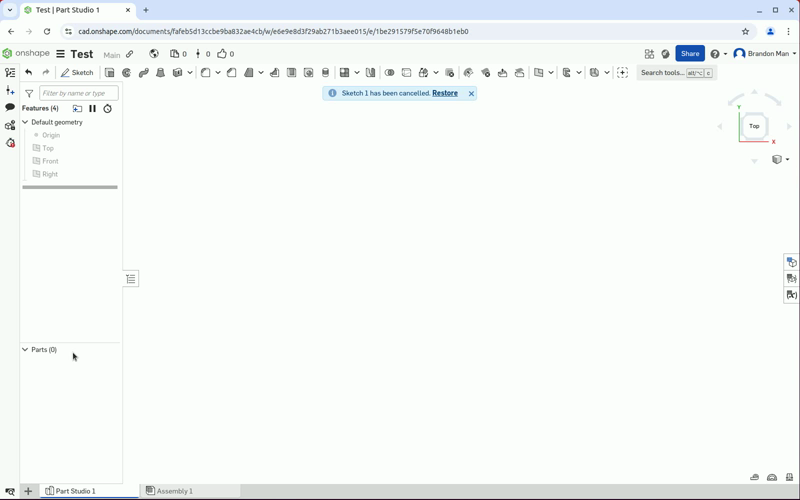
key(up)
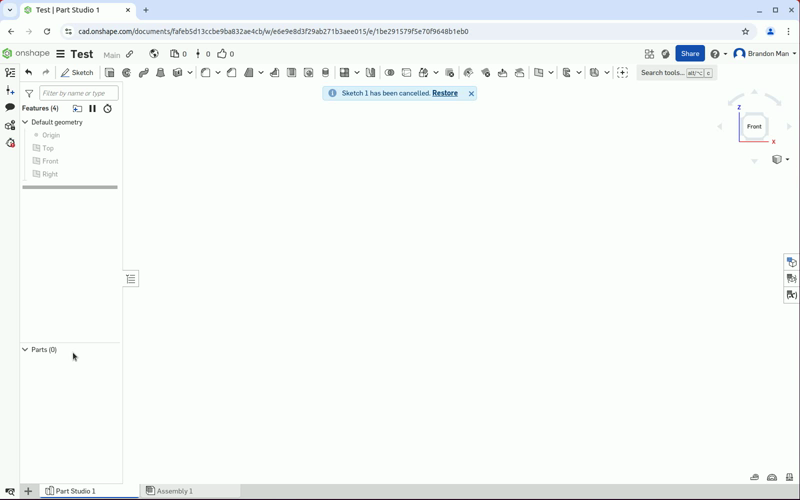
key_up(shift)
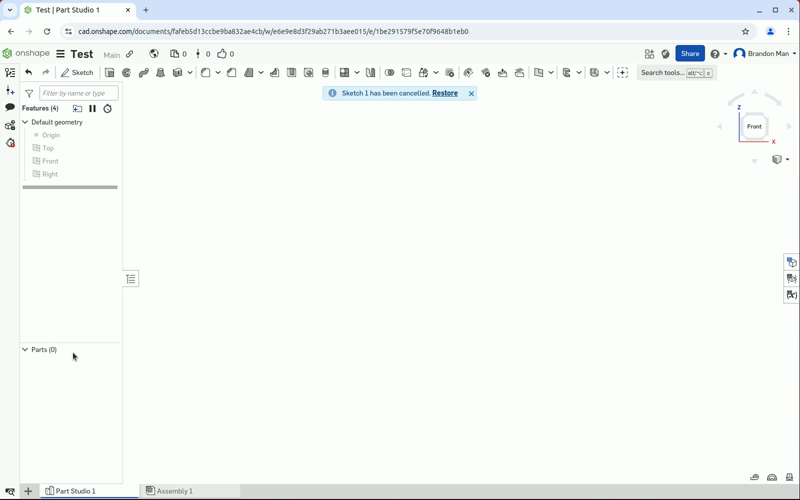
mouse_move(73, 352)
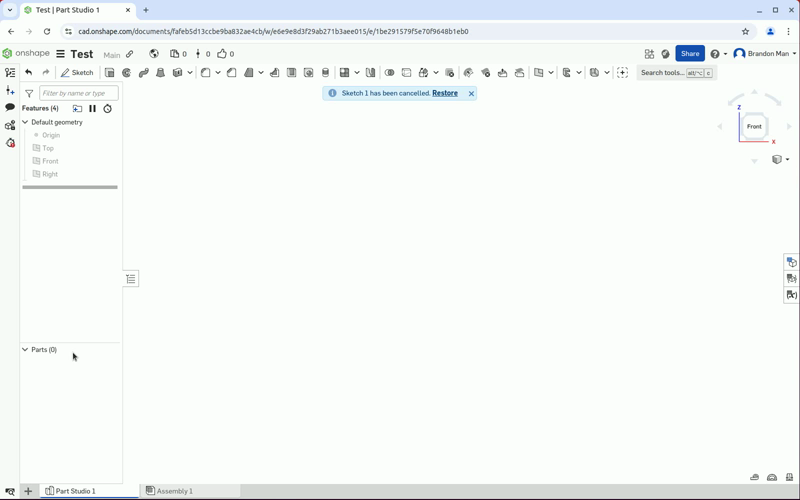
key(shift+y)
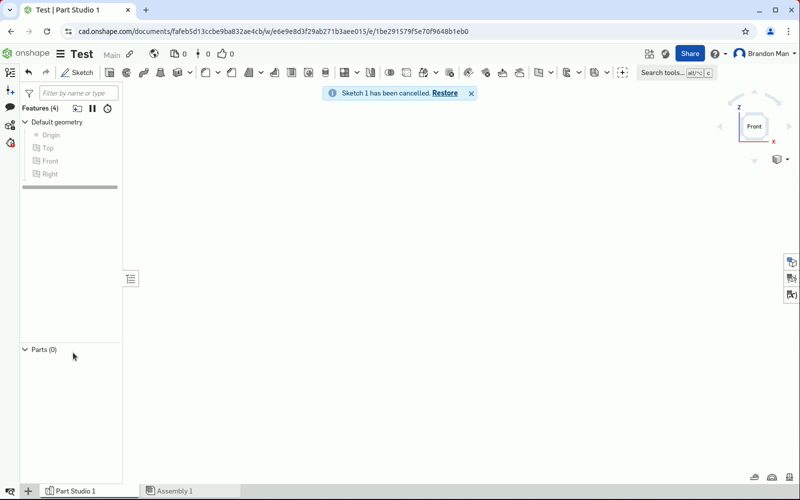
key(shift+s)
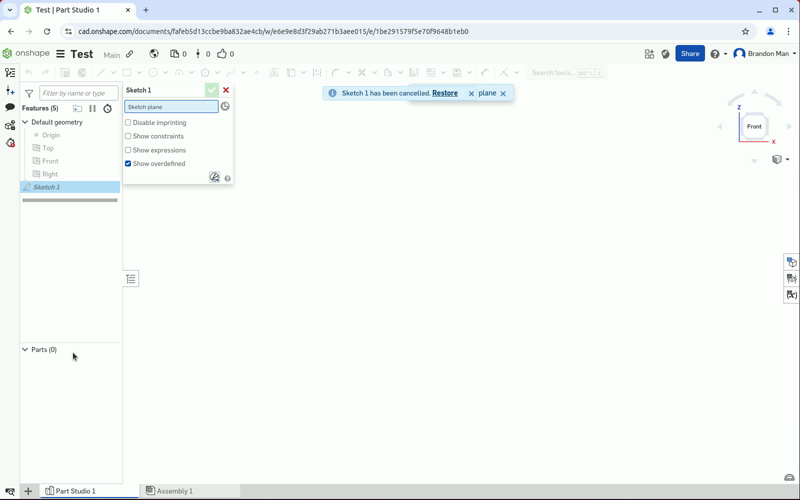
mouse_move(73, 163)
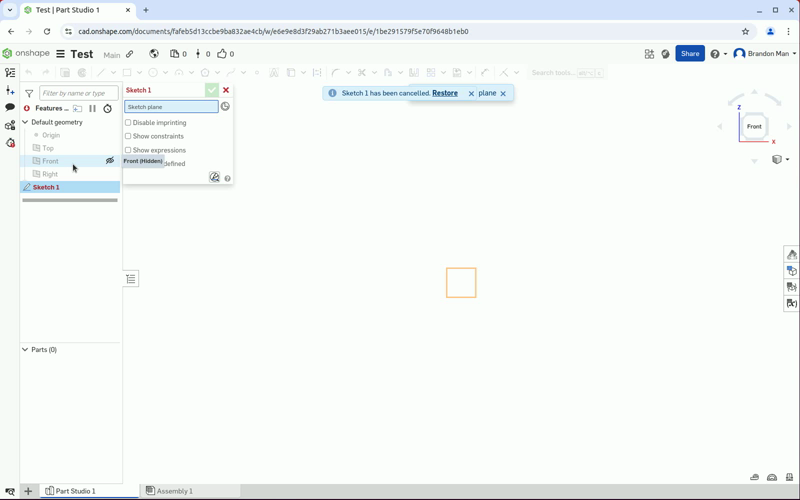
click(73, 163)
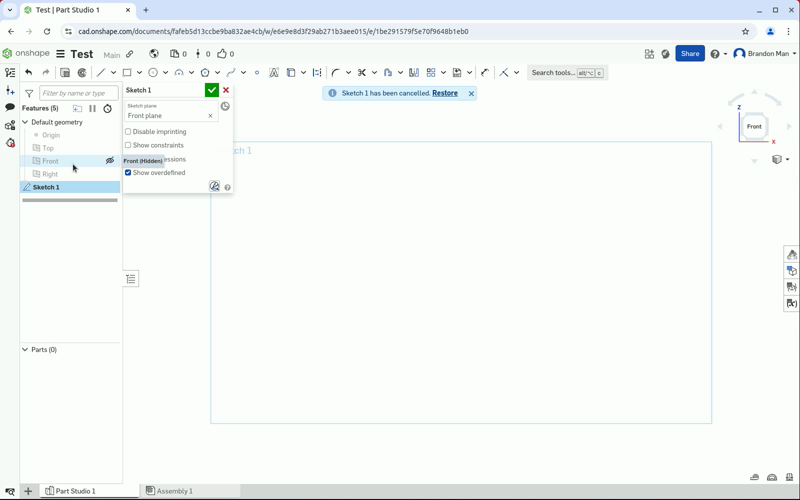
mouse_move(73, 352)
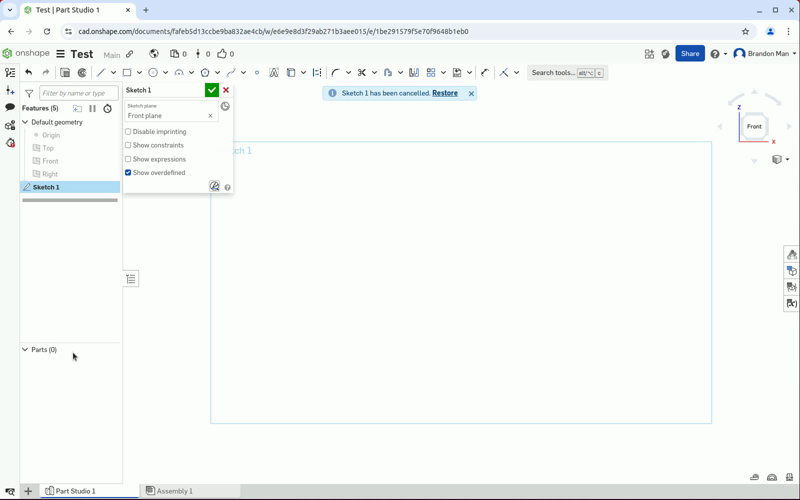
key(y)
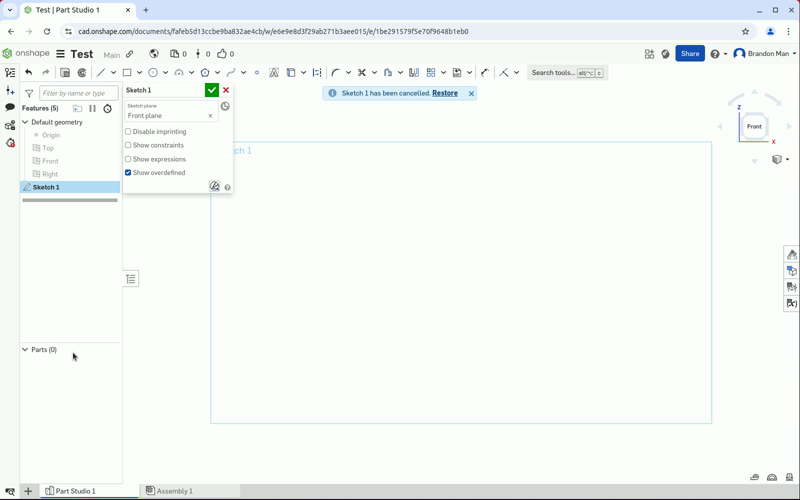
key(l)
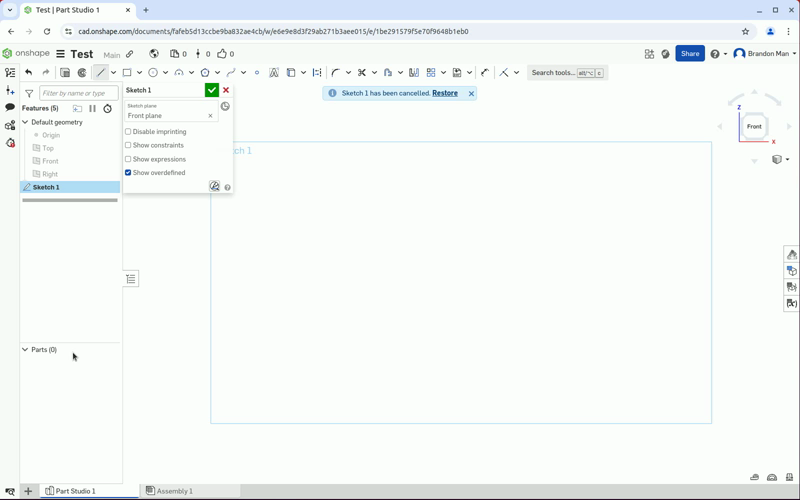
key_down(shift)
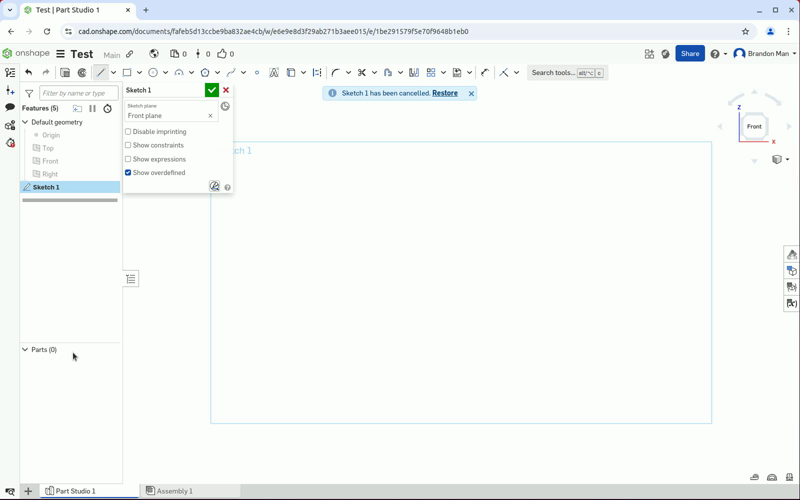
mouse_move(353, 389)
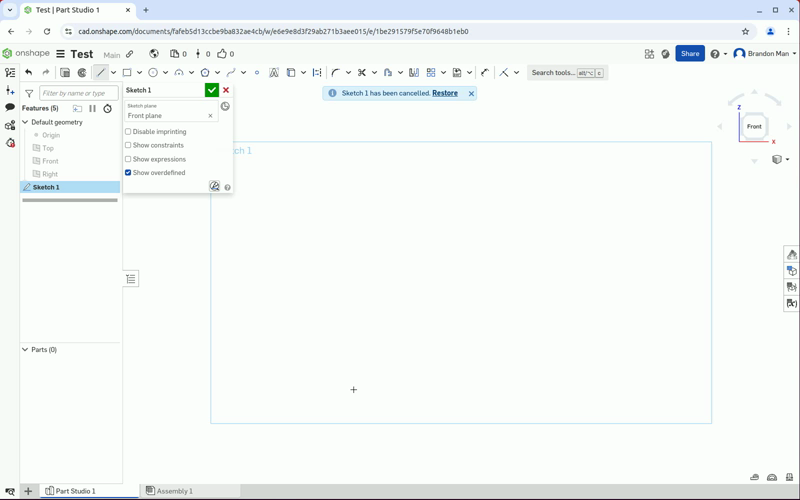
click(353, 389)
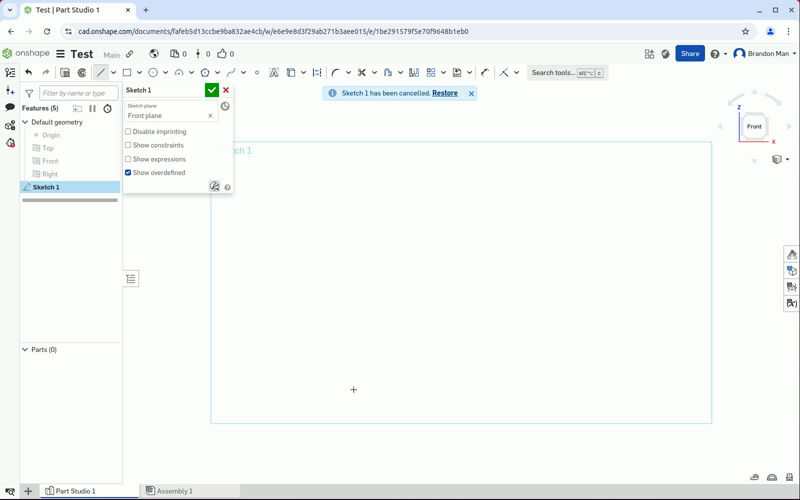
key_up(shift)
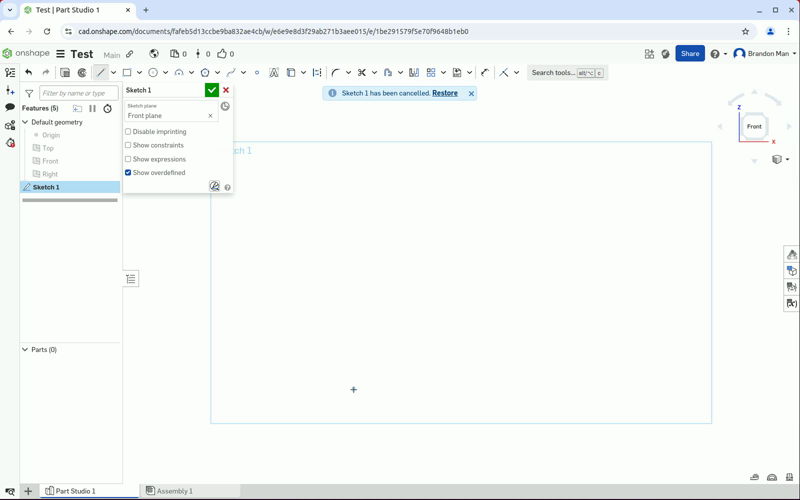
key_down(shift)
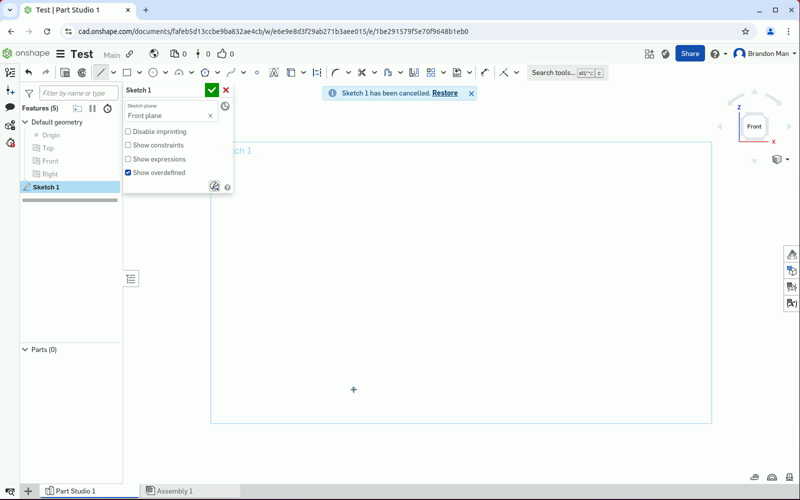
mouse_move(572, 389)
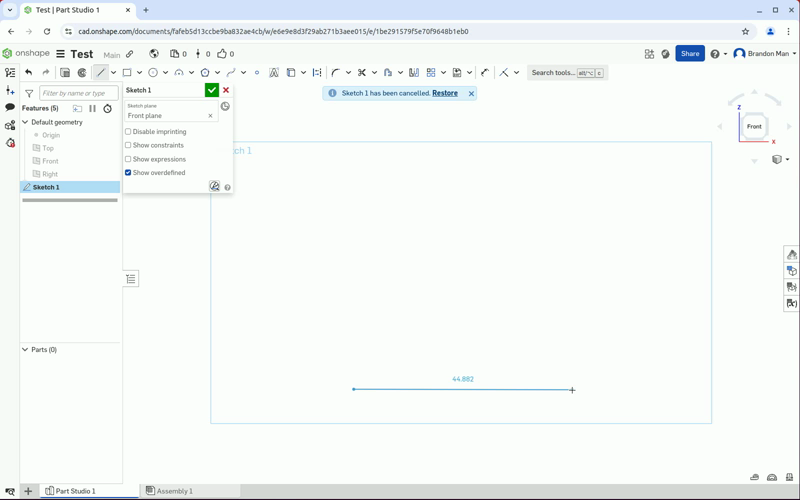
click(572, 389)
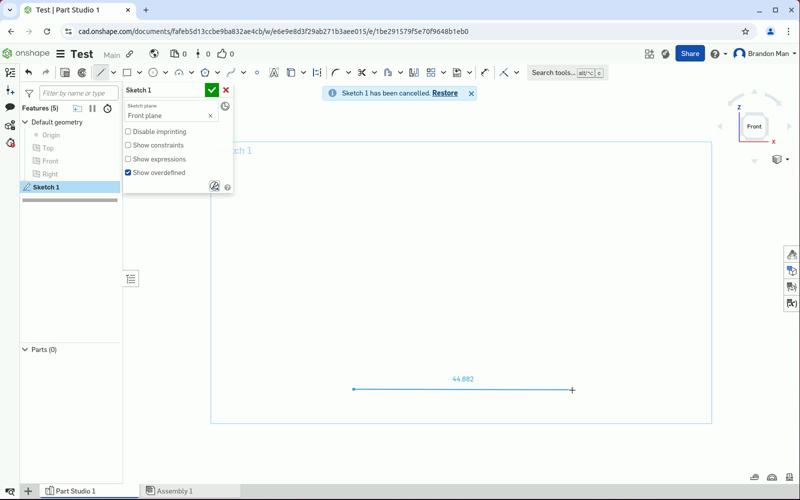
key_up(shift)
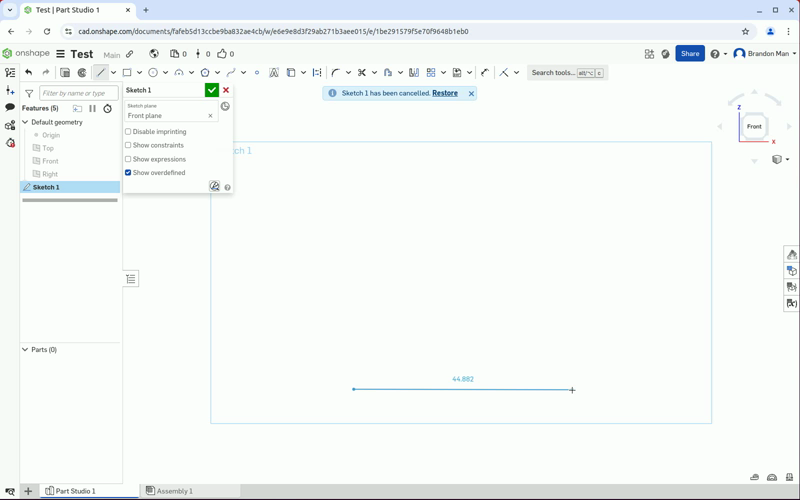
key_down(shift)
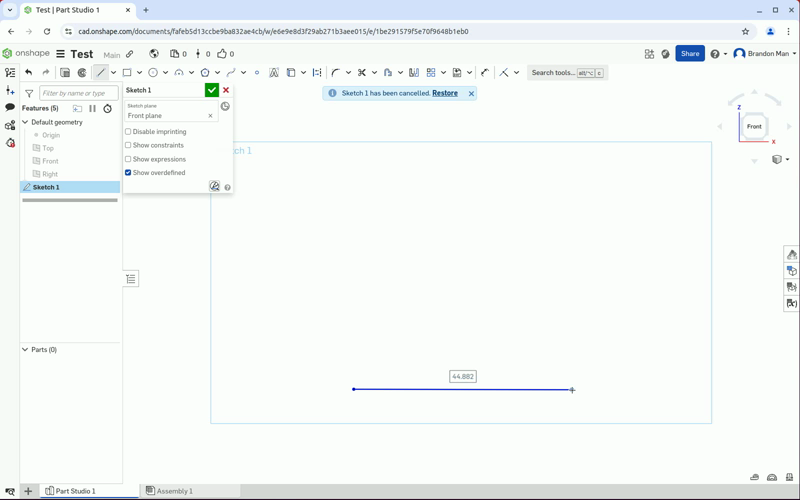
mouse_move(572, 215)
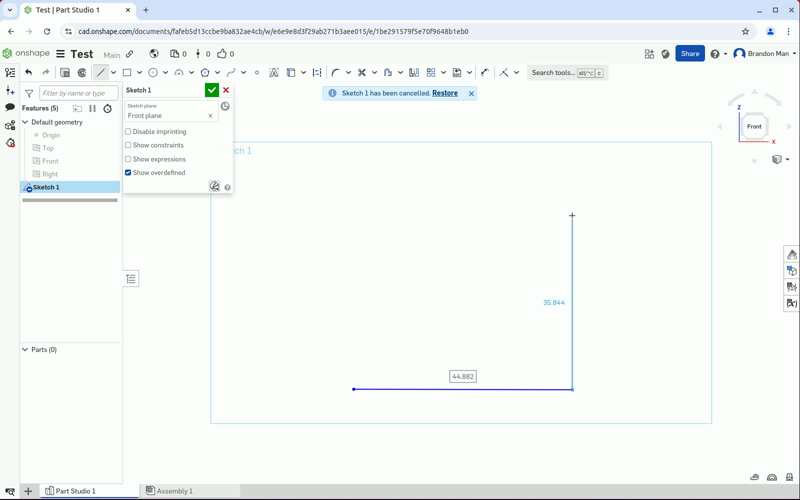
click(572, 215)
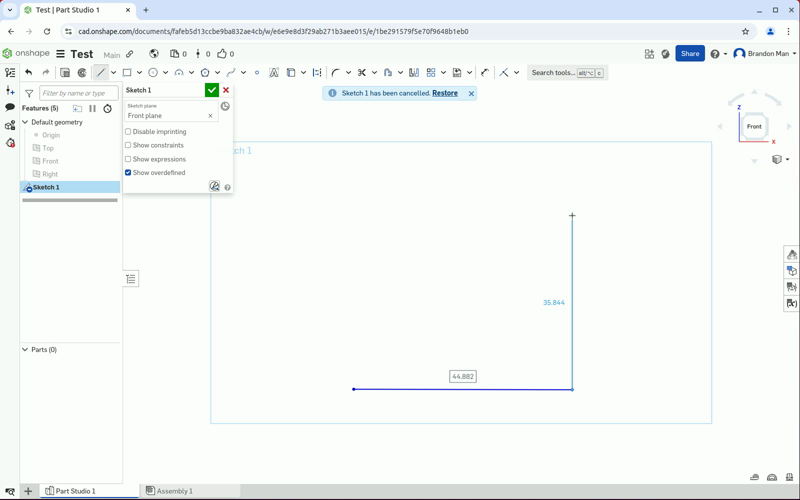
key_up(shift)
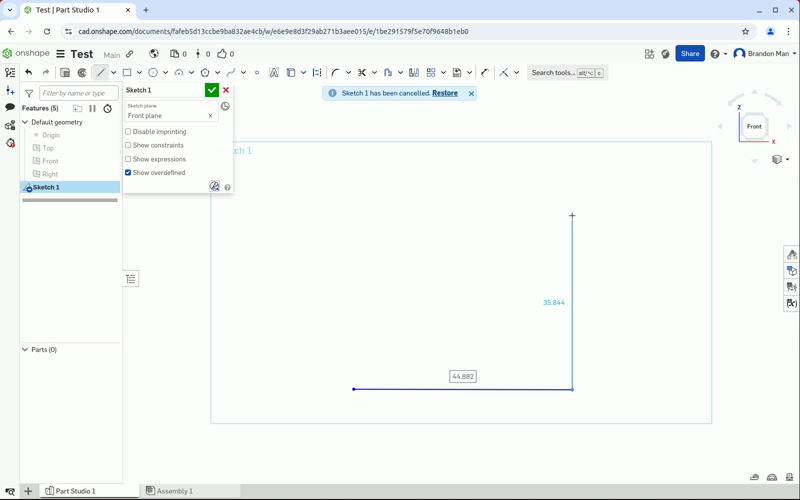
key_down(shift)
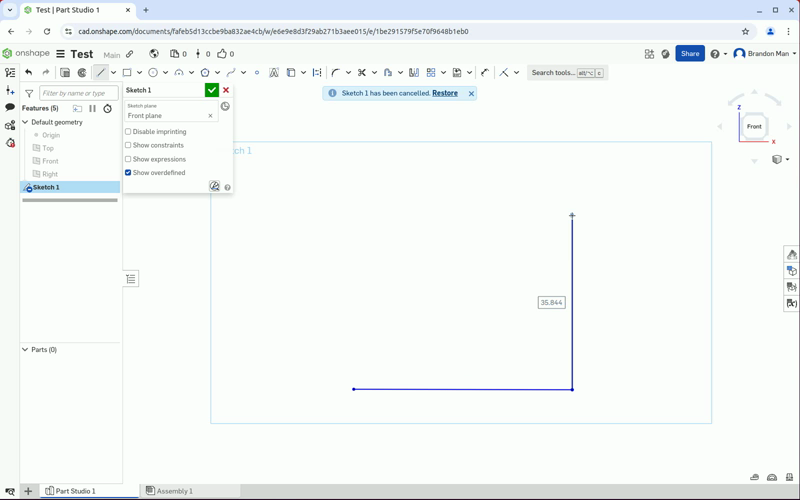
mouse_move(354, 215)
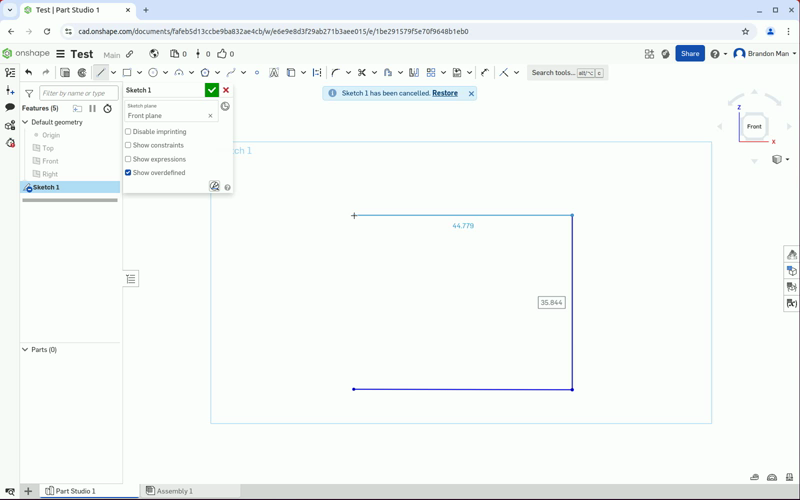
click(354, 215)
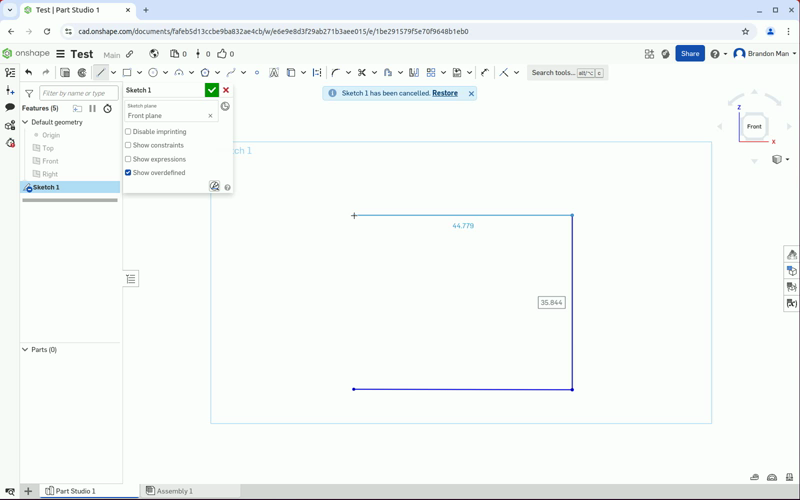
key_up(shift)
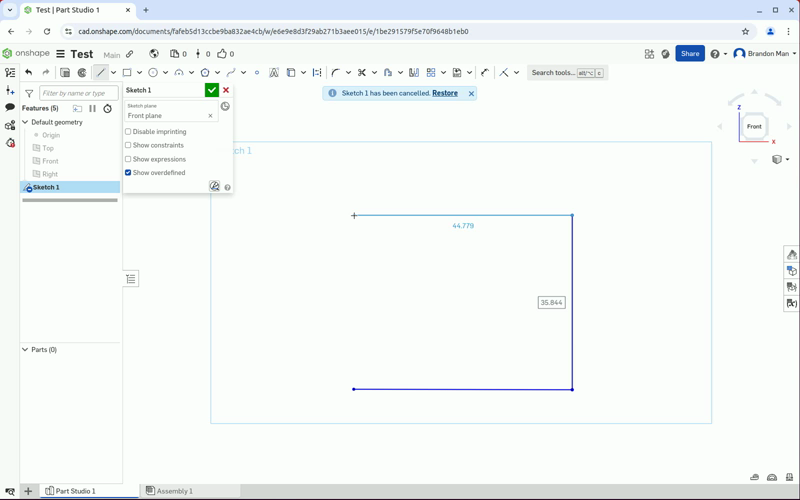
key_down(shift)
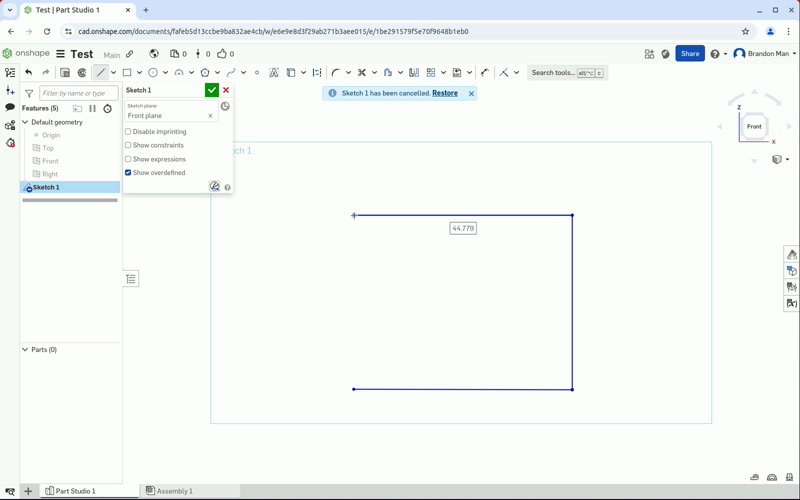
mouse_move(353, 389)
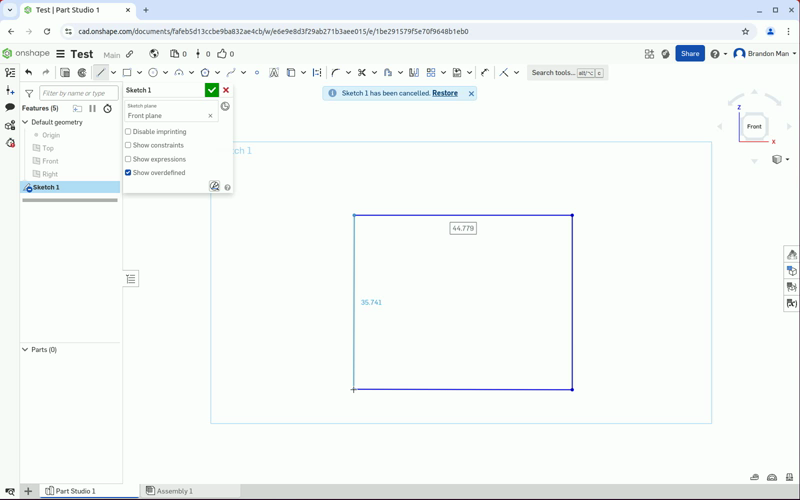
key_up(shift)
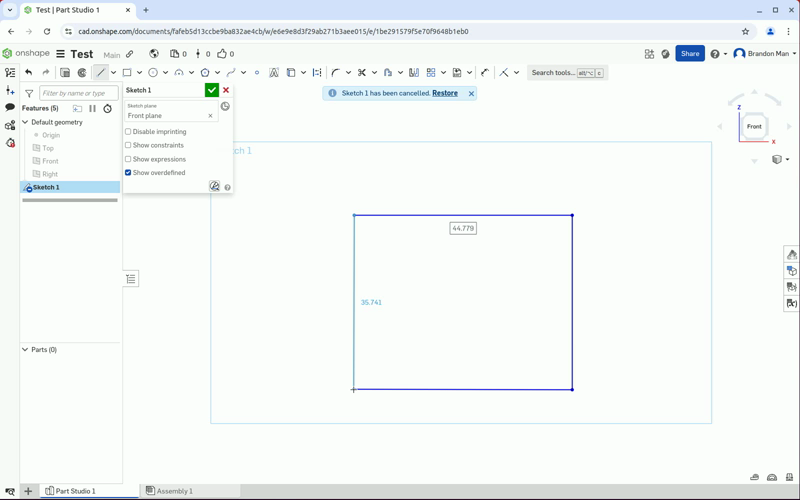
click(353, 389)
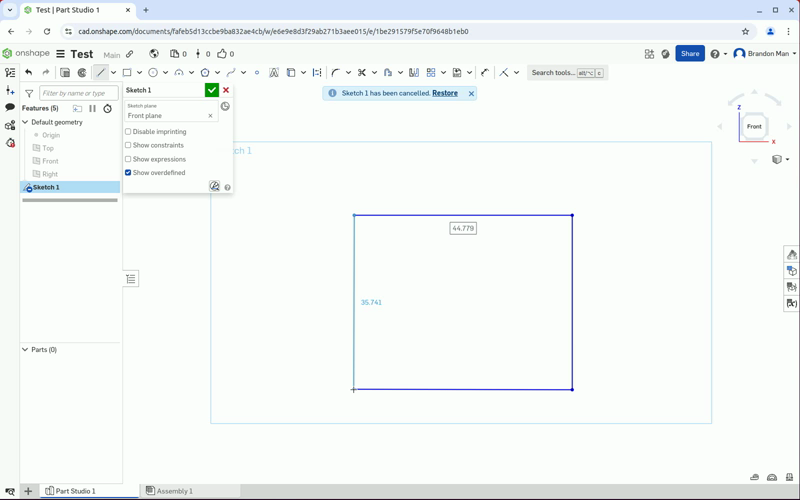
key(esc)
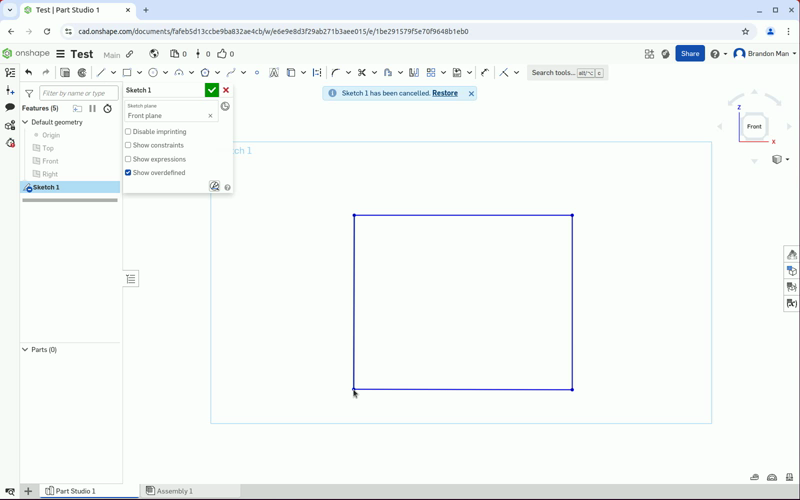
mouse_move(438, 250)
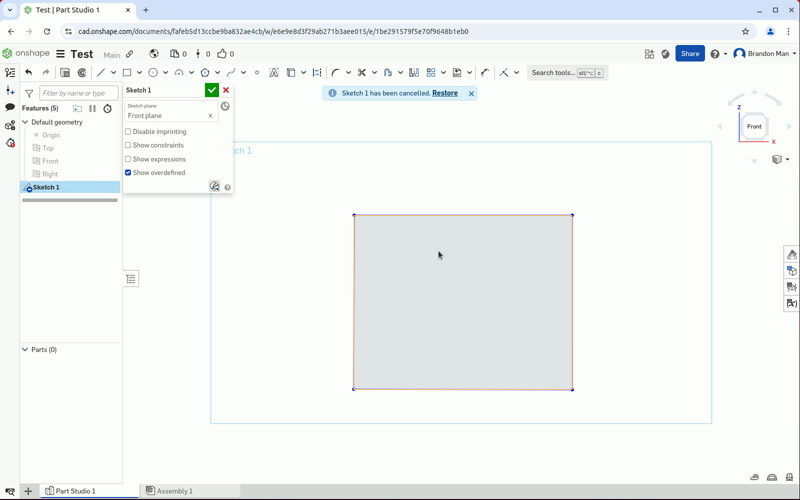
click(438, 250)
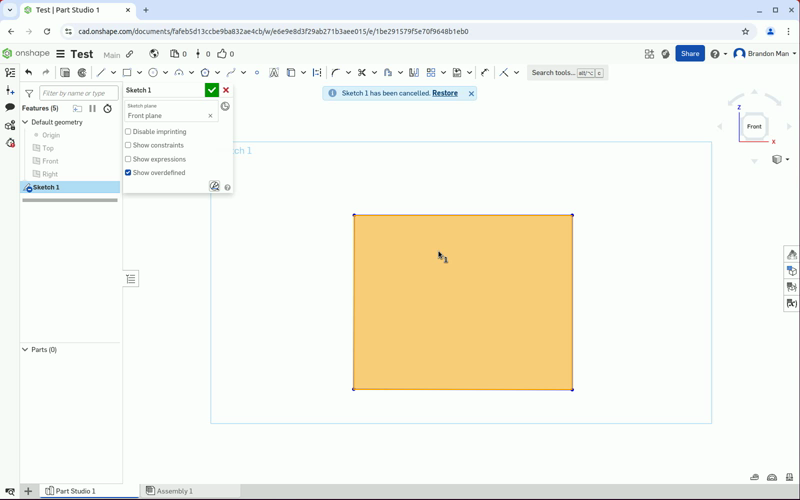
mouse_move(73, 352)
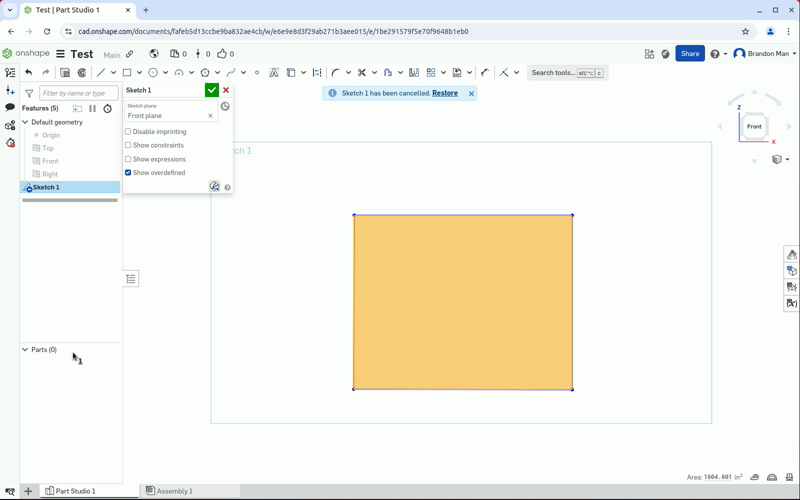
key(shift+y)
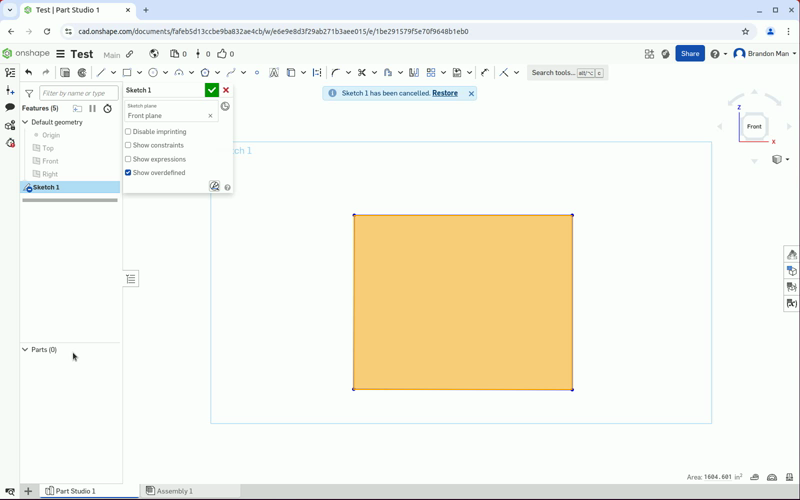
key(shift+e)
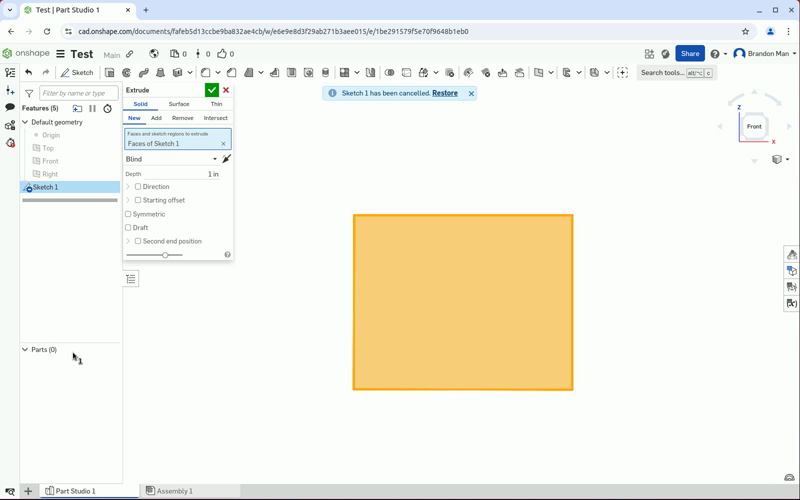
mouse_move(143, 106)
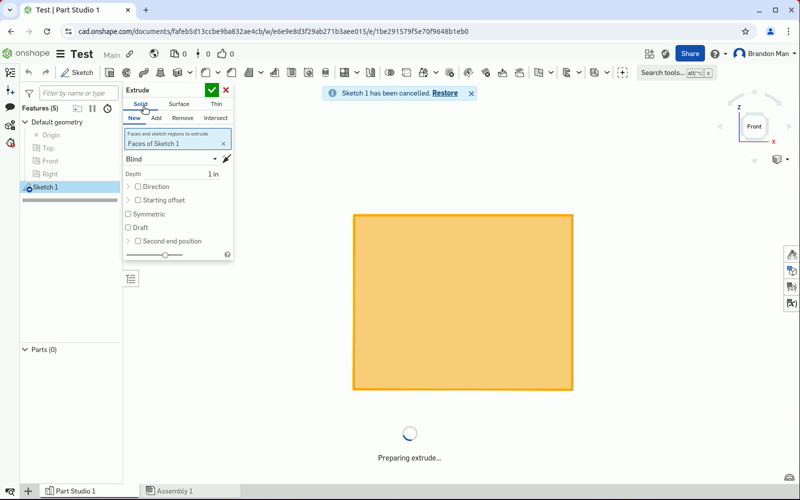
click(143, 106)
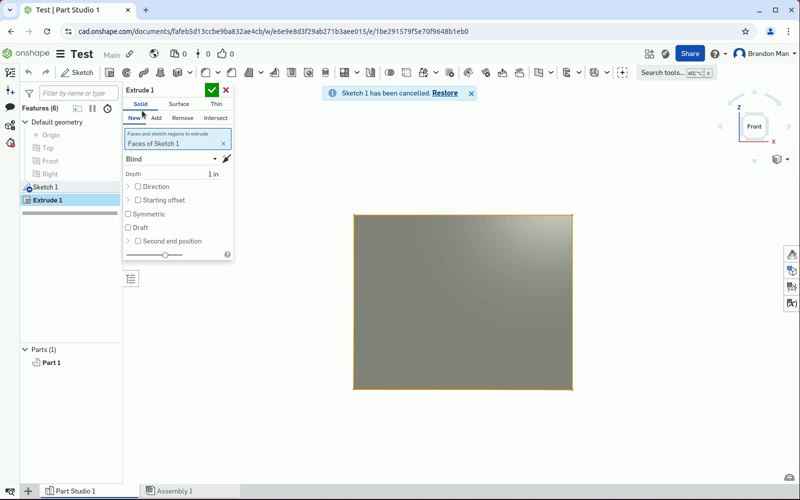
mouse_move(137, 120)
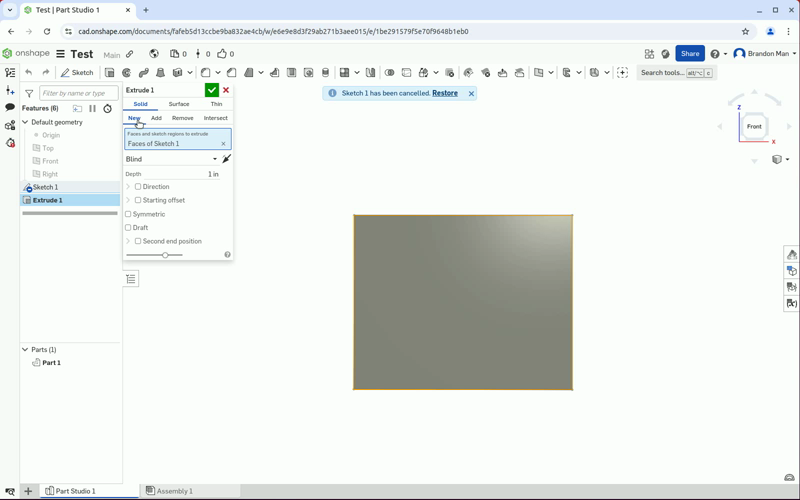
click(137, 120)
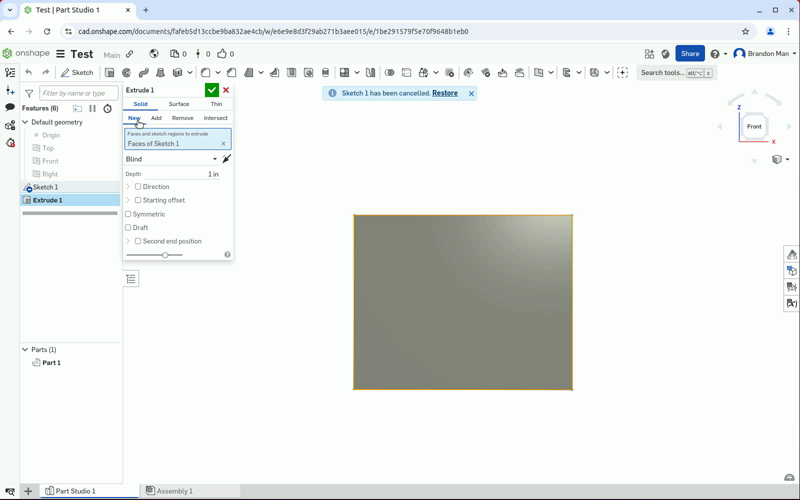
key(tab, 4)
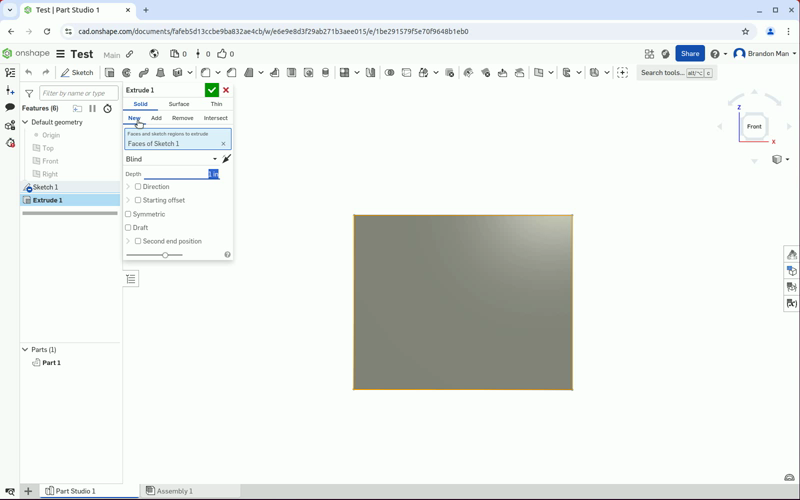
text(12.036)
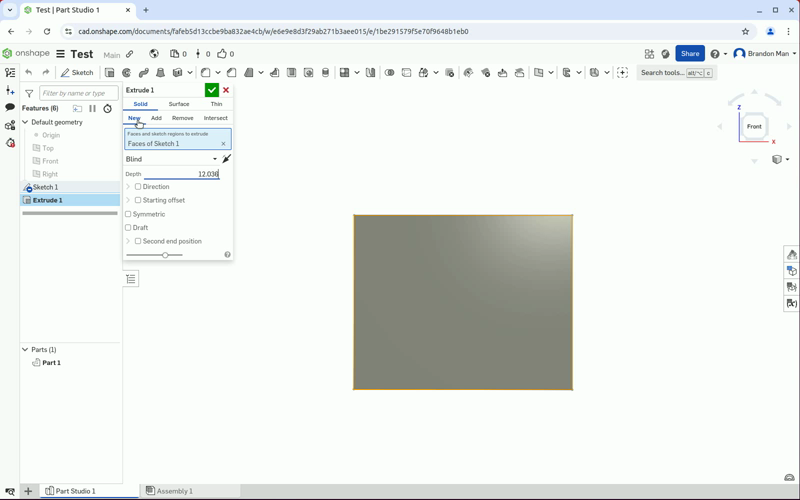
key(enter)
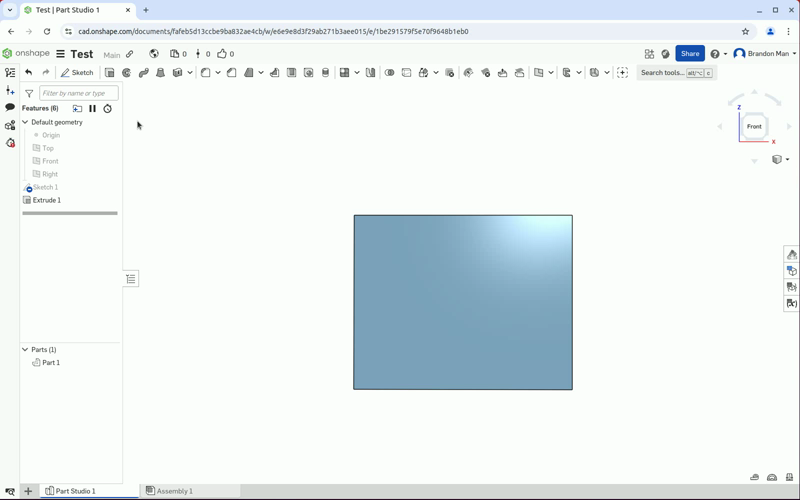
key(shift+h)
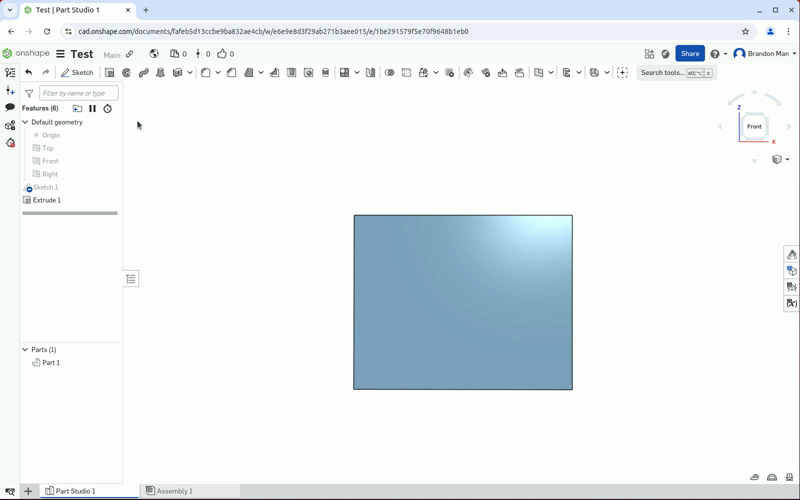
key(shift+h)
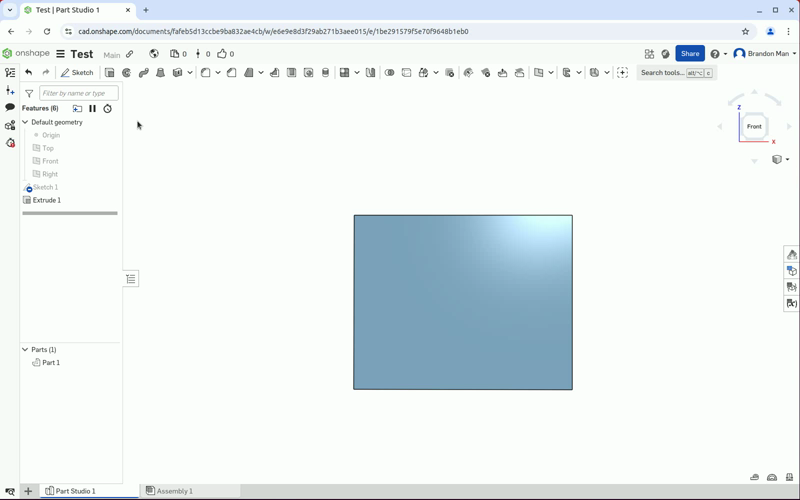
mouse_move(73, 189)
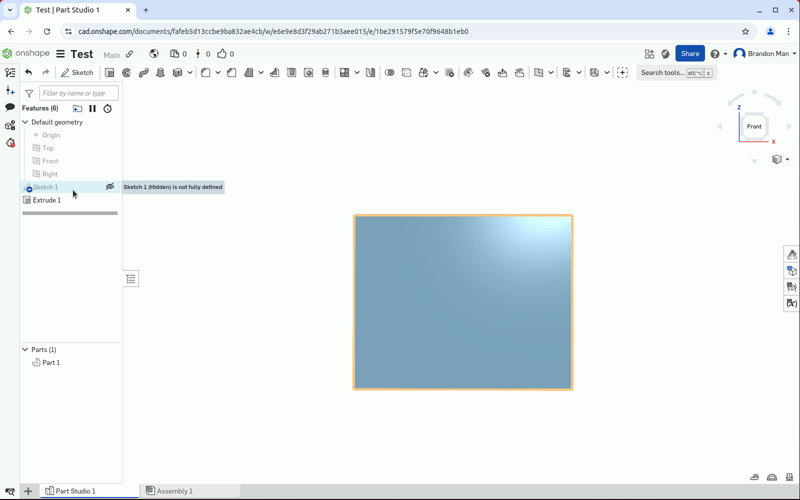
click(73, 189)
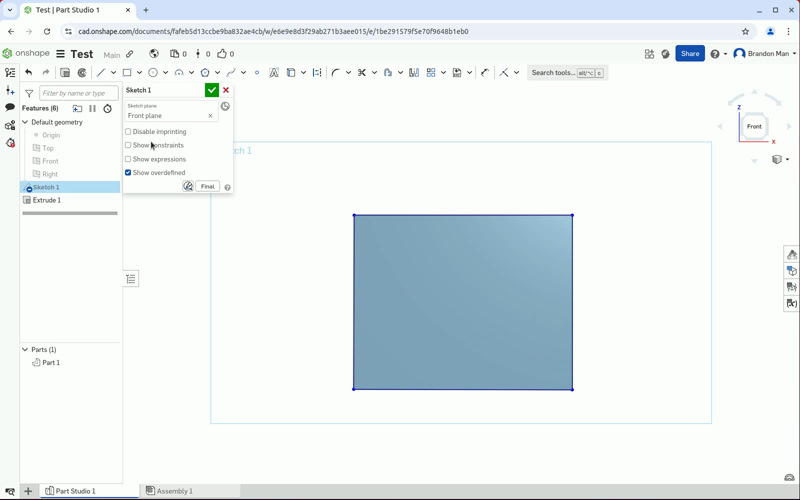
mouse_move(229, 92)
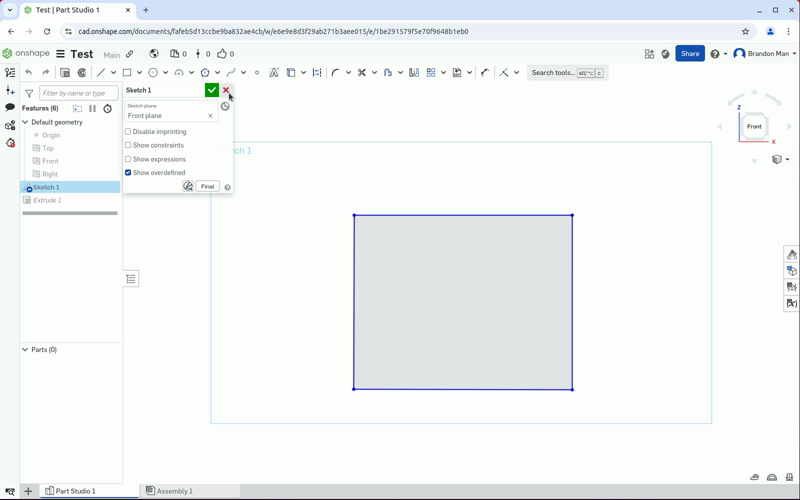
click(229, 92)
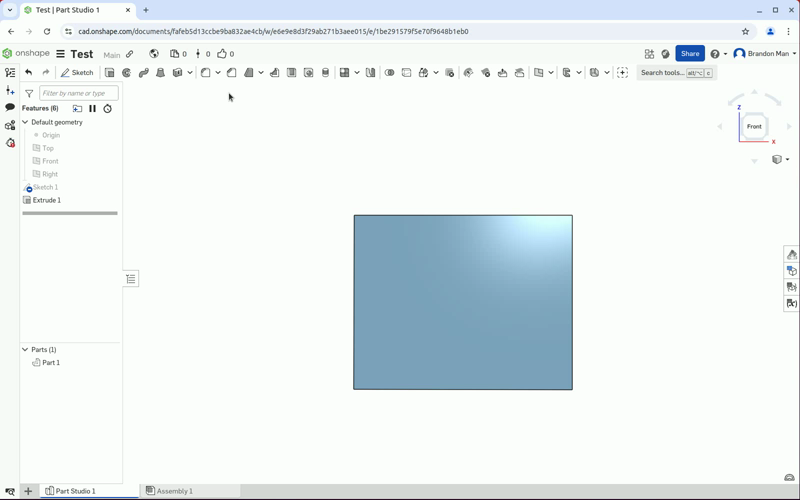
mouse_move(541, 75)
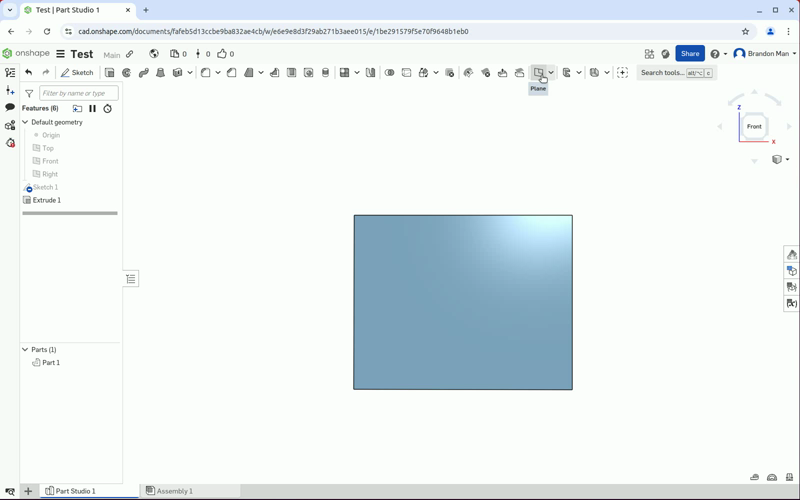
click(541, 75)
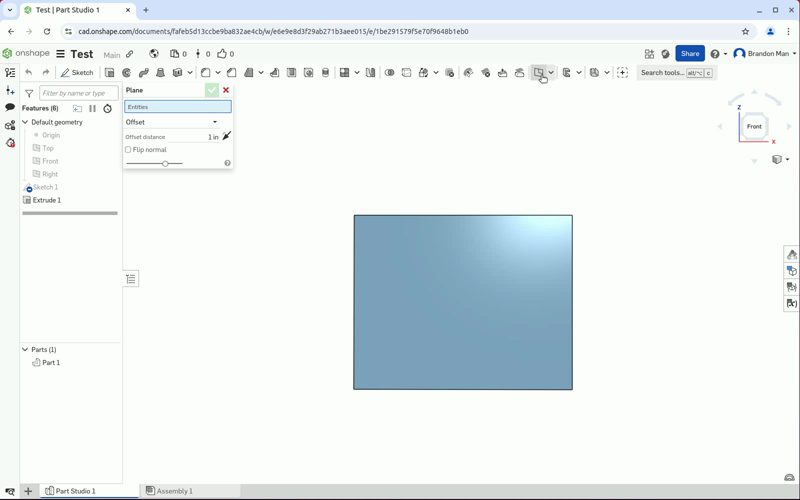
mouse_move(73, 163)
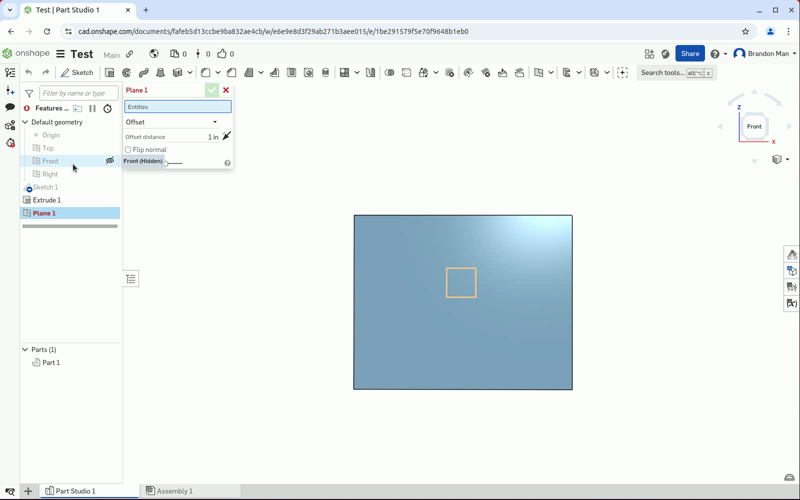
click(73, 163)
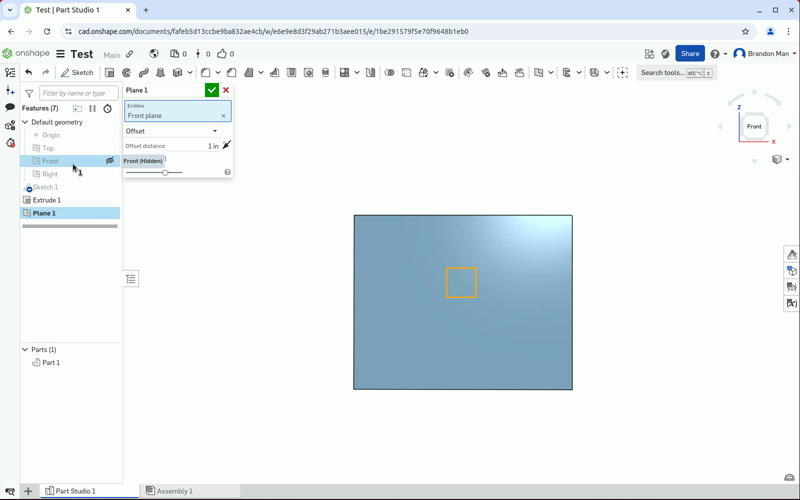
key(tab, 2)
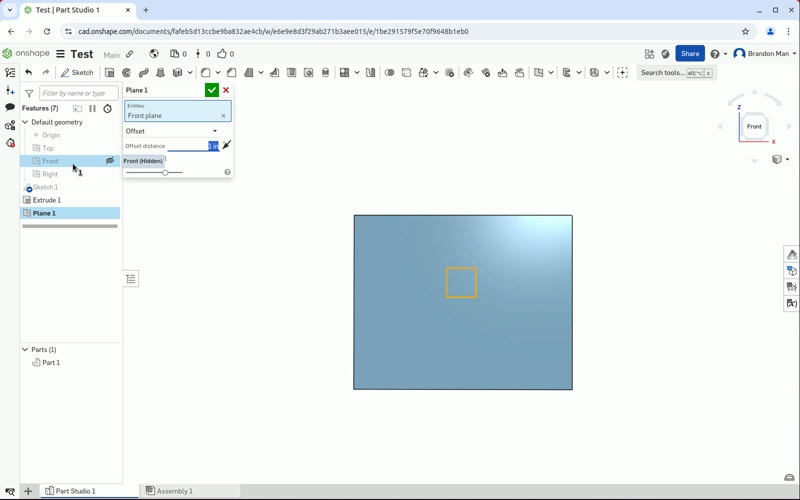
text(12.047)
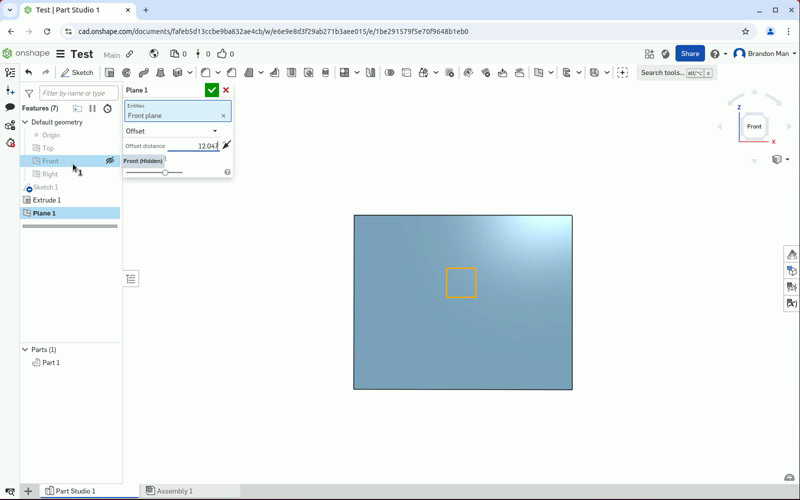
key(enter, 2)
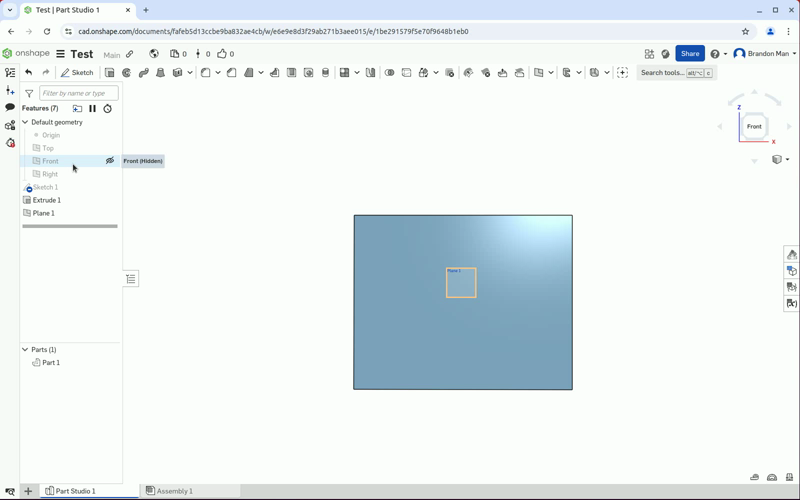
key(shift+s)
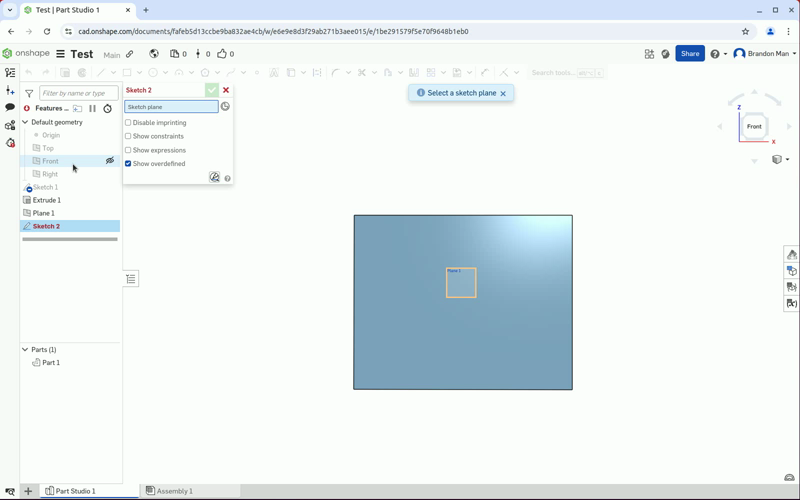
mouse_move(73, 215)
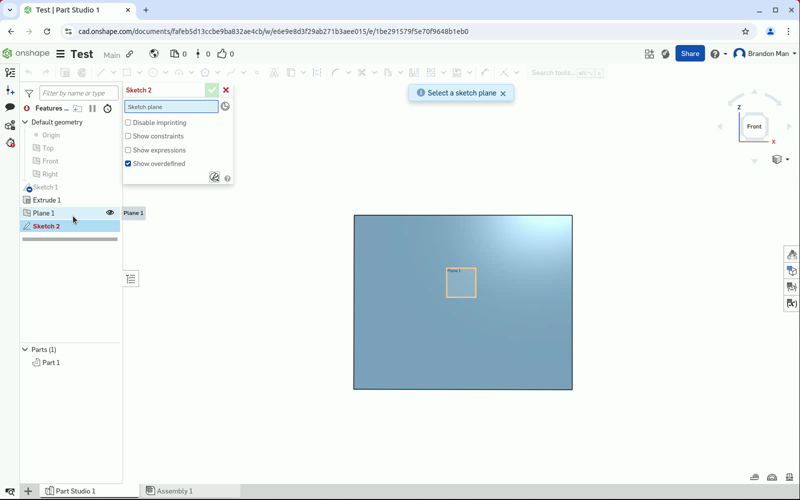
click(73, 215)
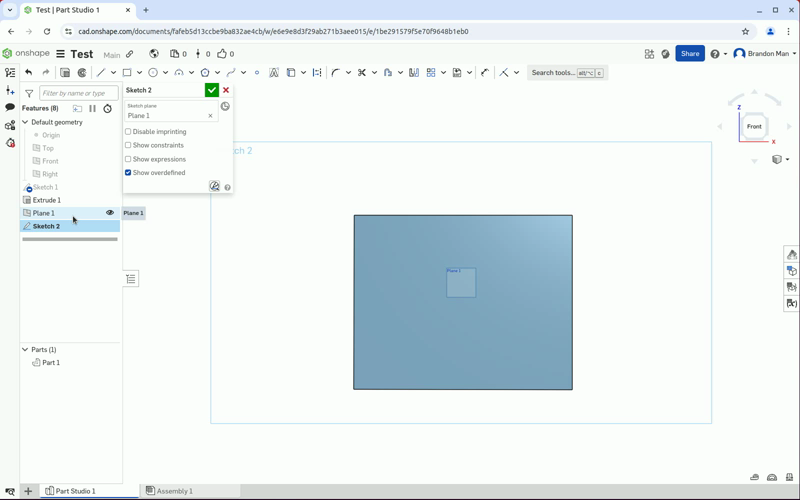
mouse_move(73, 352)
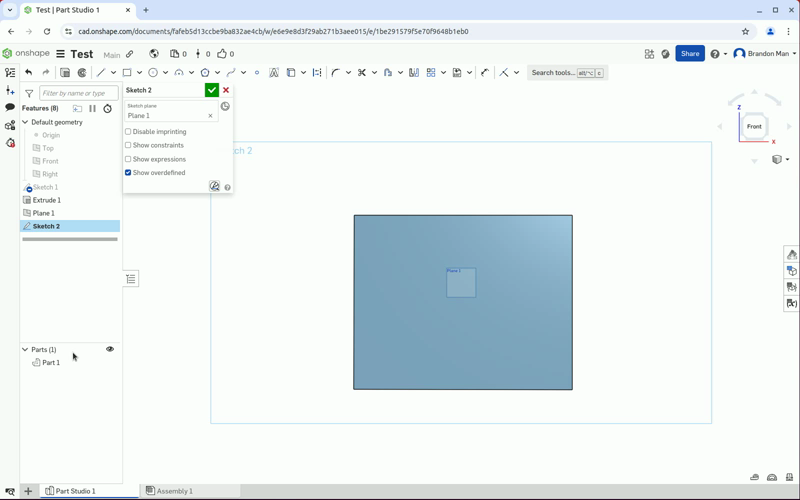
key(y)
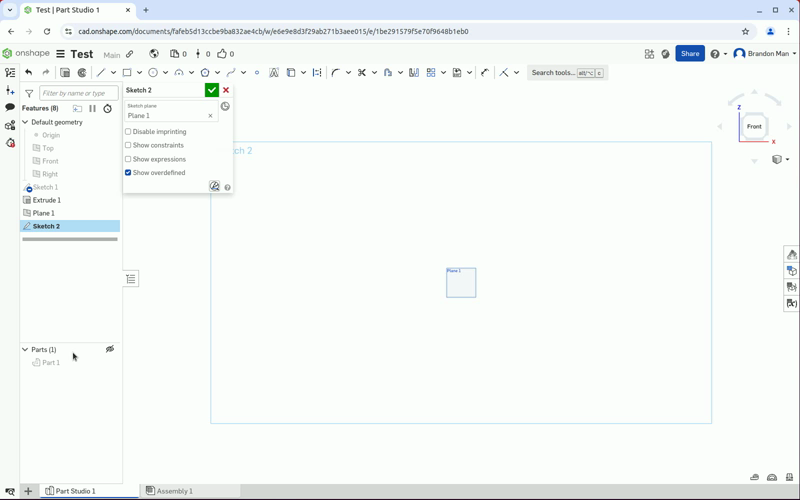
key(a)
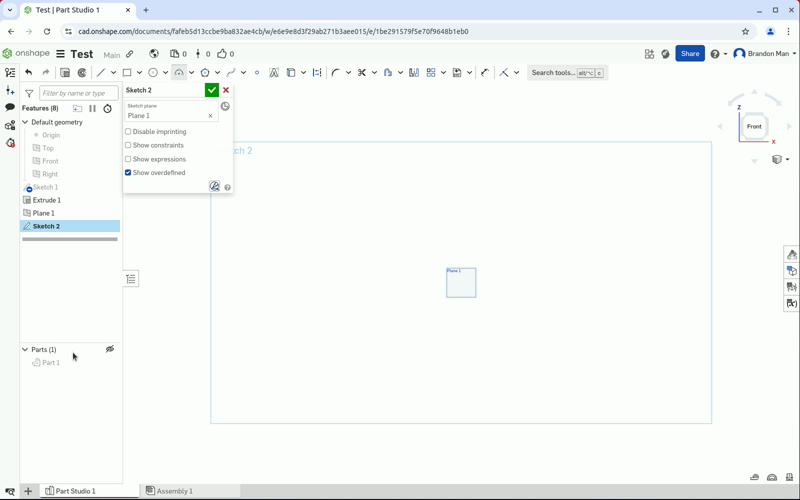
key_down(shift)
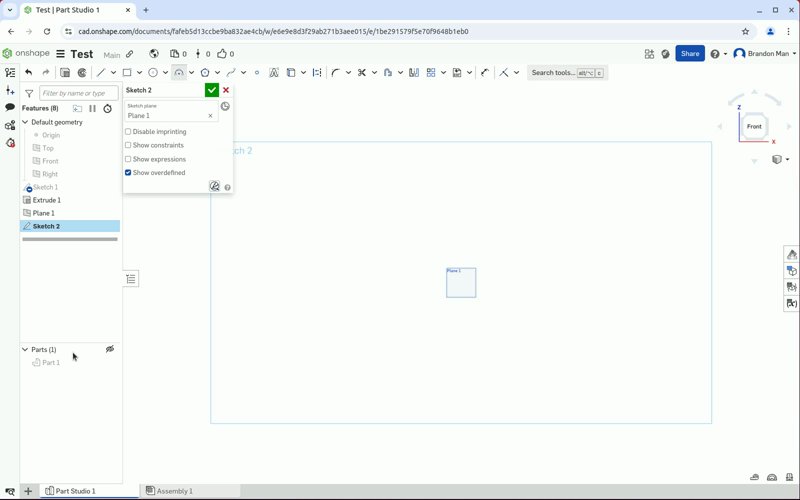
mouse_move(463, 353)
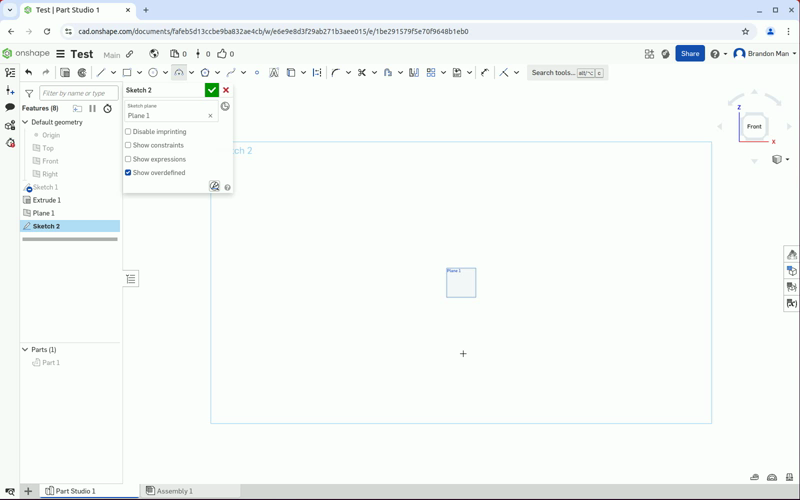
click(463, 353)
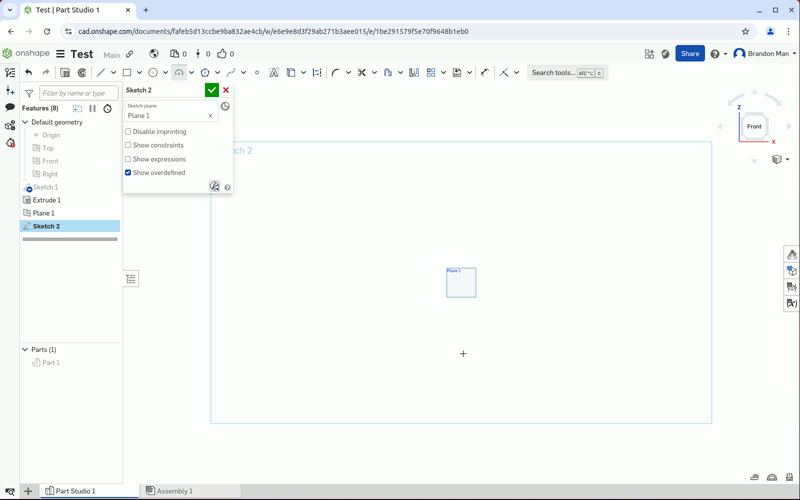
key_up(shift)
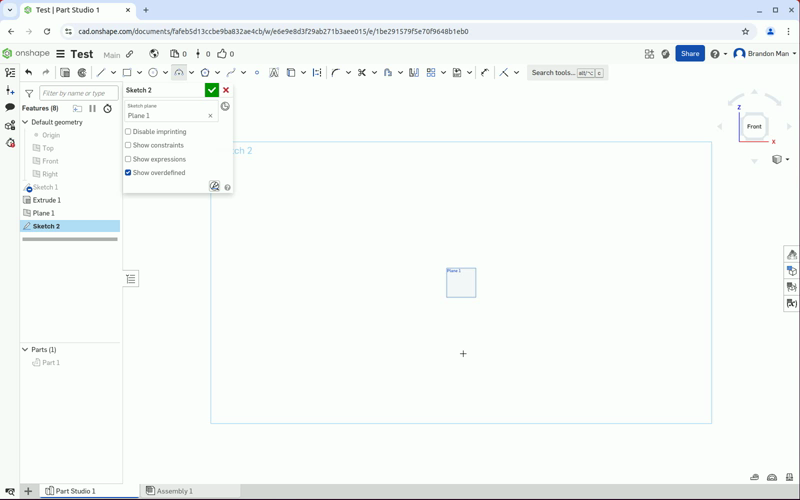
key_down(shift)
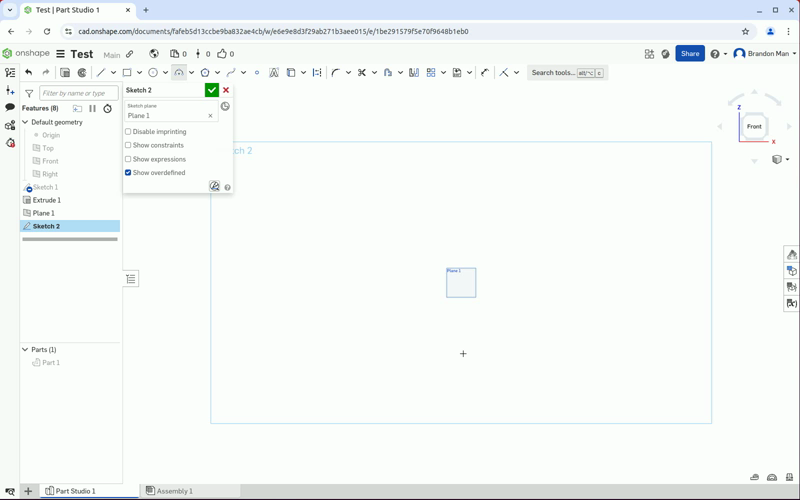
mouse_move(463, 249)
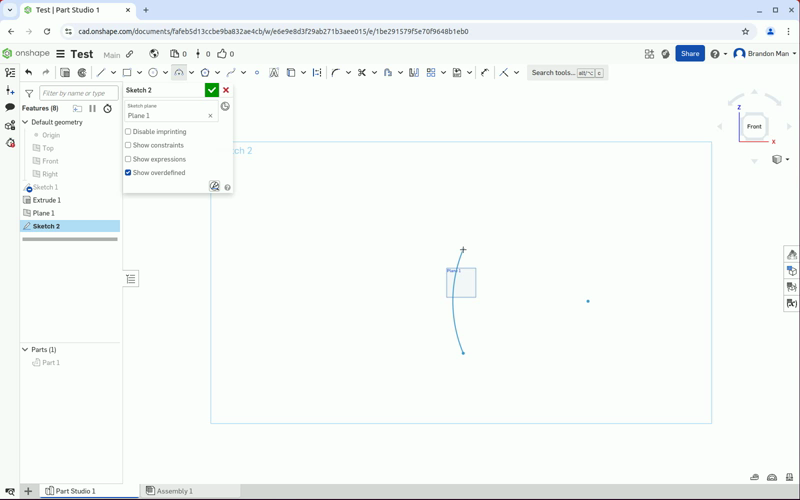
click(463, 249)
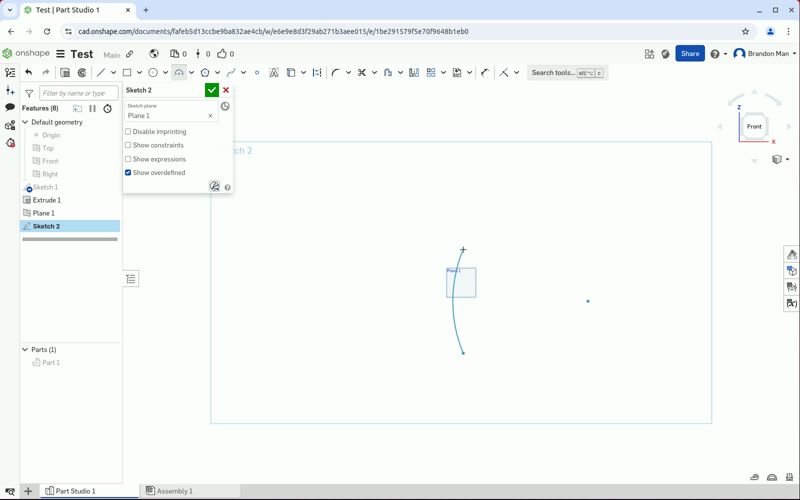
mouse_move(513, 301)
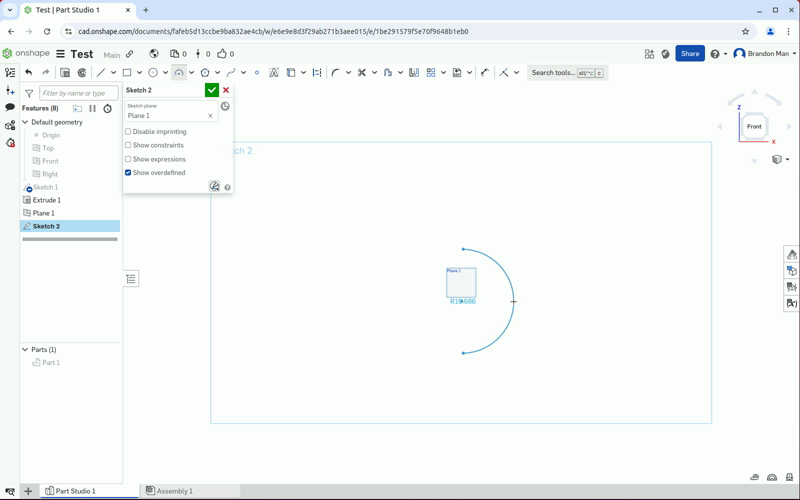
click(513, 301)
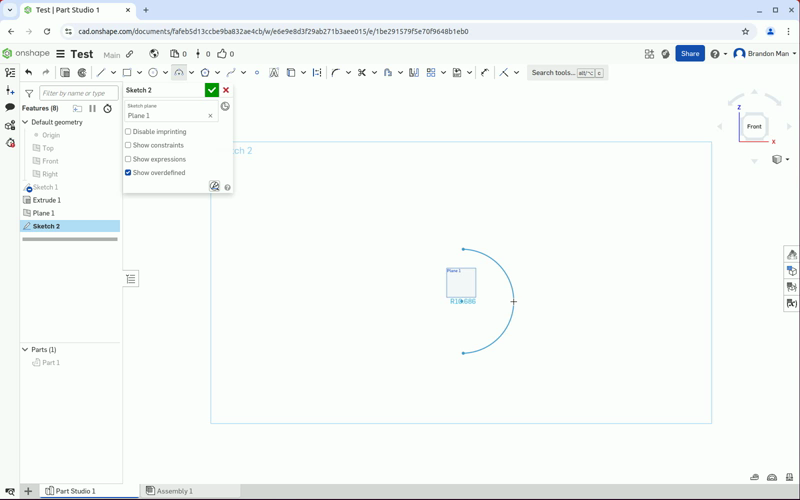
key_up(shift)
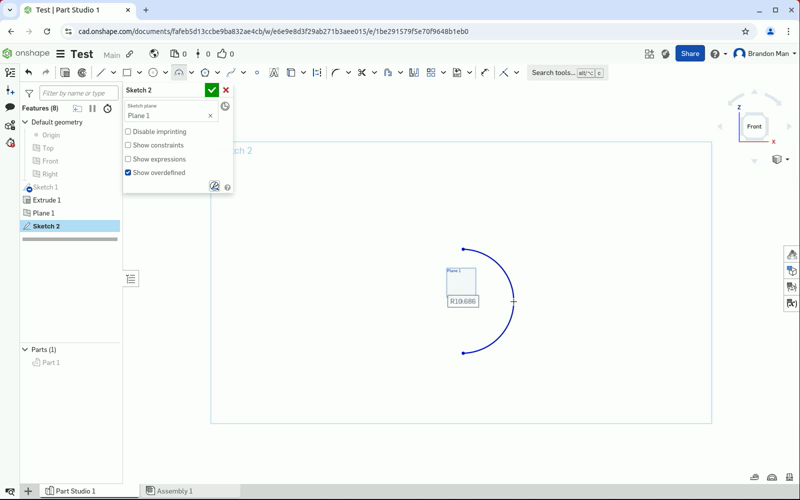
key(esc)
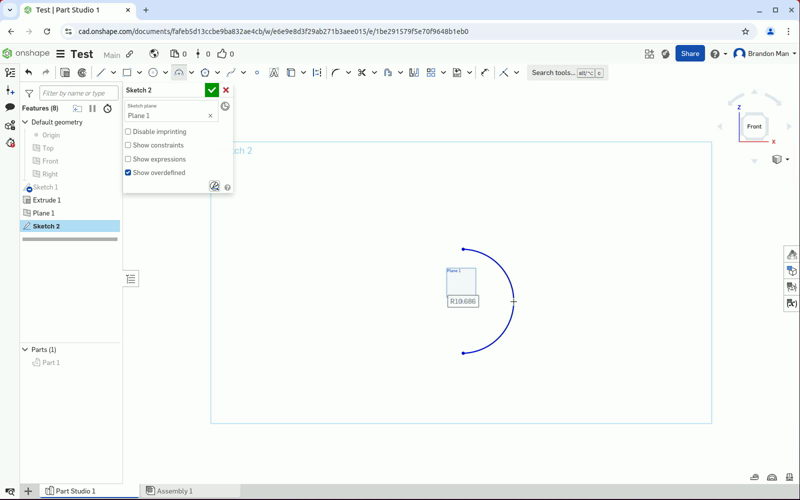
key(l)
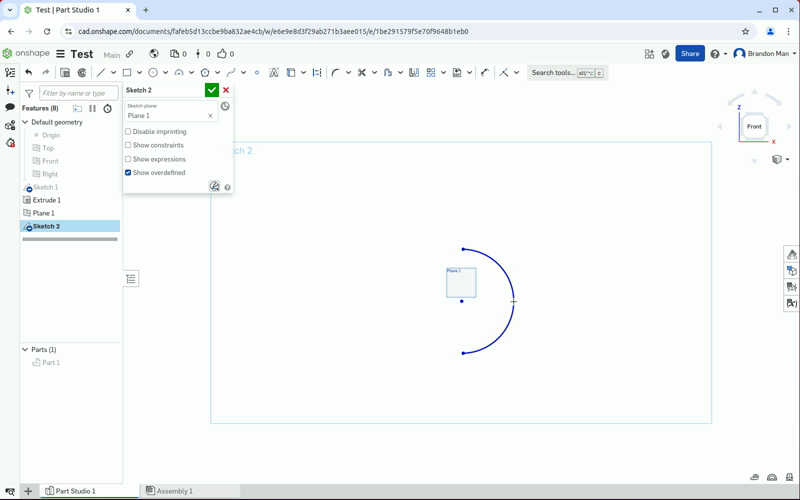
mouse_move(463, 249)
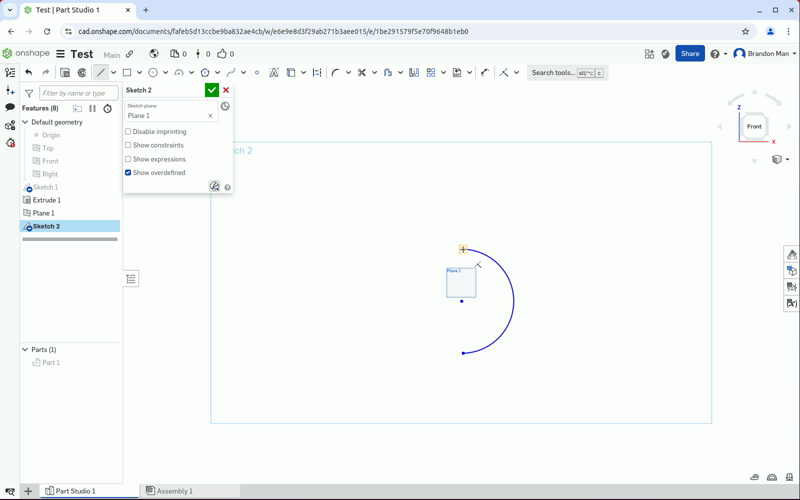
click(463, 249)
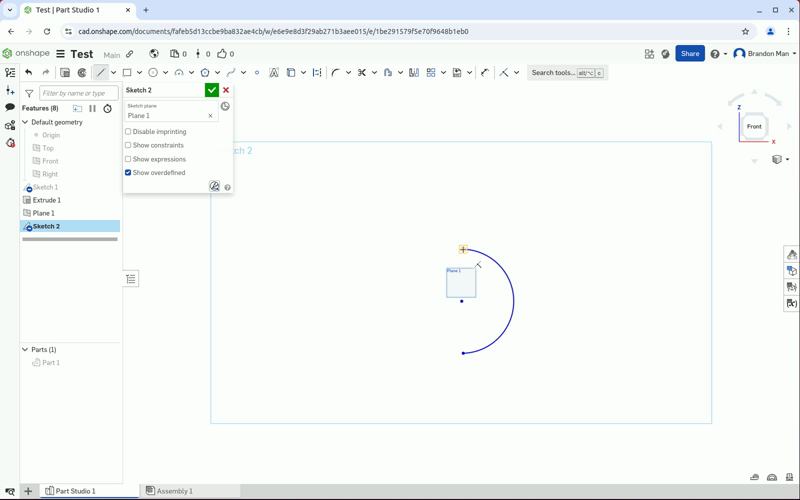
key_down(shift)
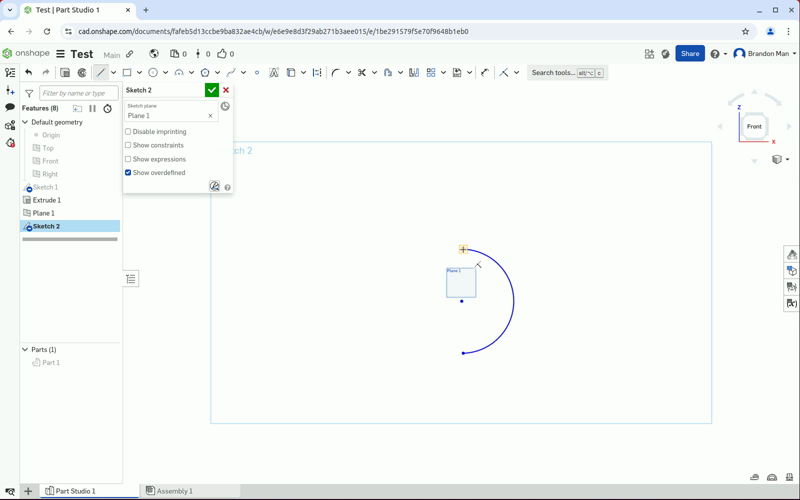
mouse_move(463, 353)
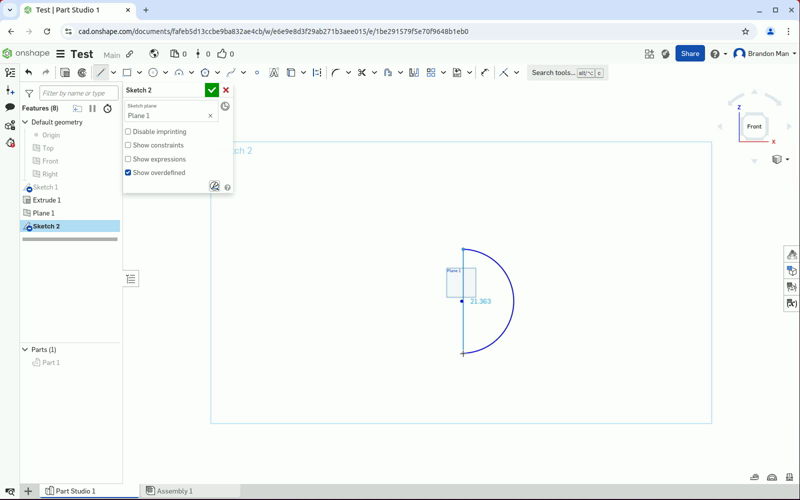
key_up(shift)
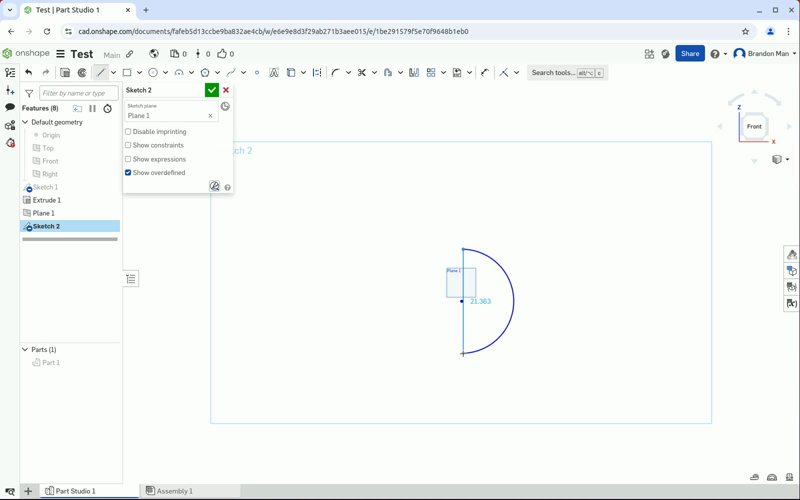
click(463, 353)
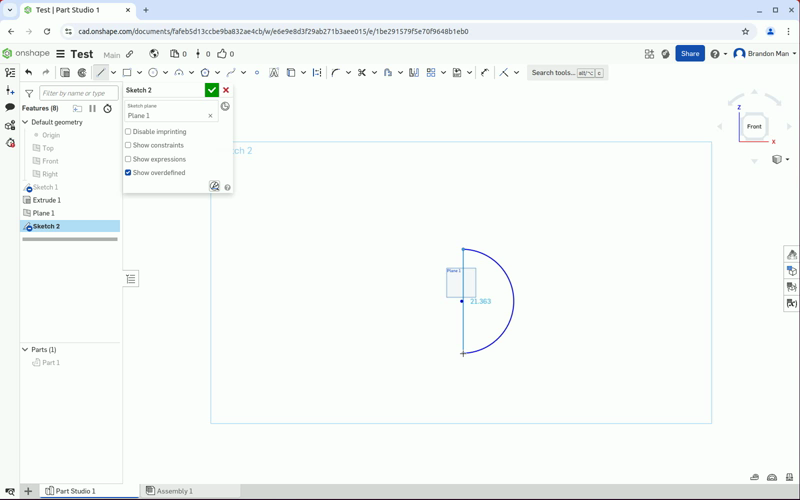
key(esc)
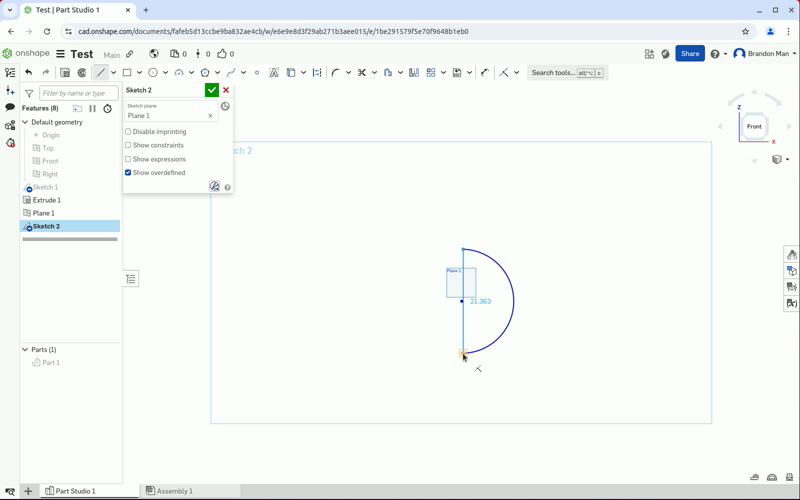
mouse_move(483, 294)
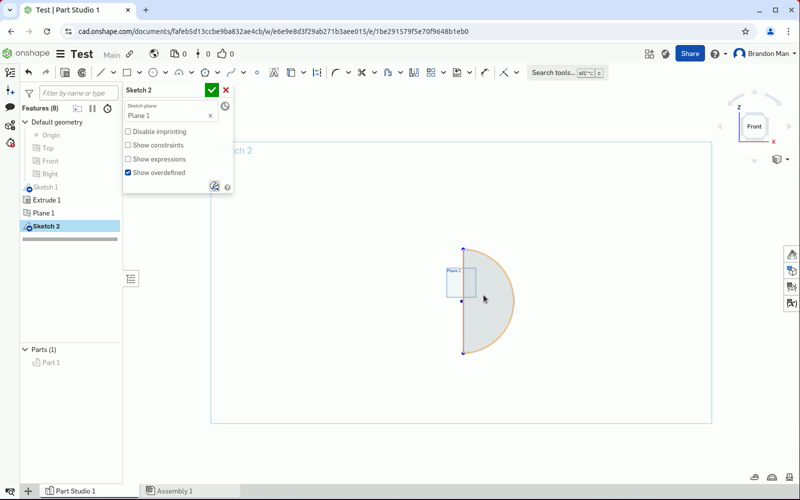
click(483, 294)
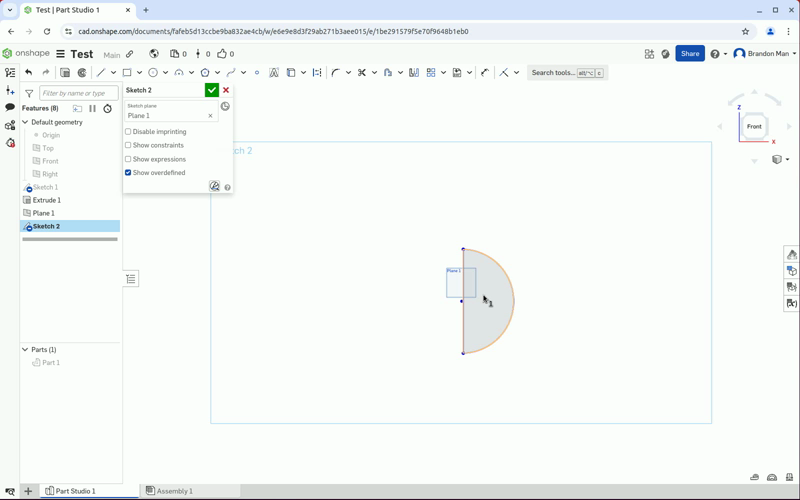
mouse_move(73, 352)
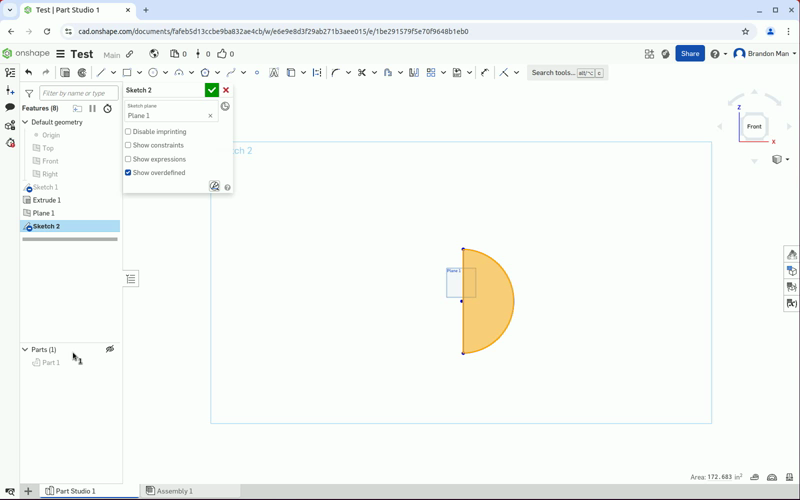
key(shift+y)
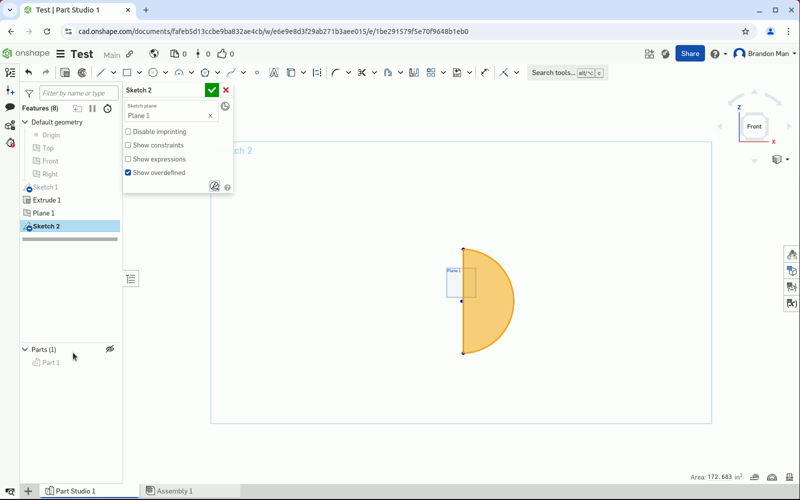
key(shift+e)
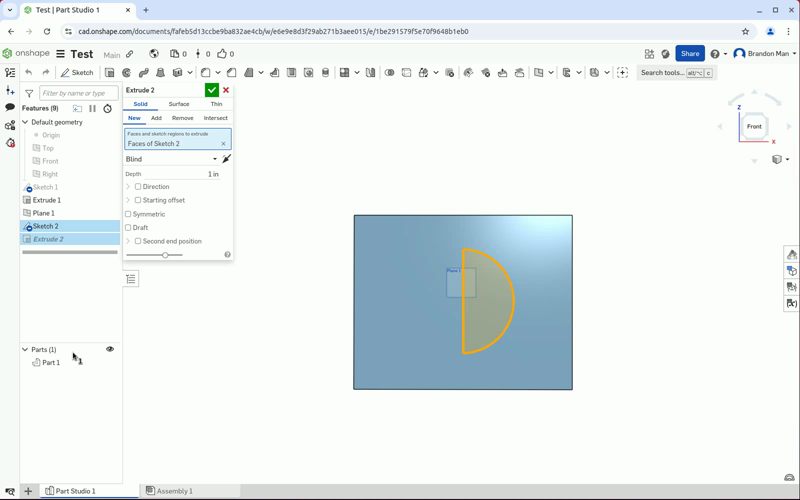
mouse_move(143, 106)
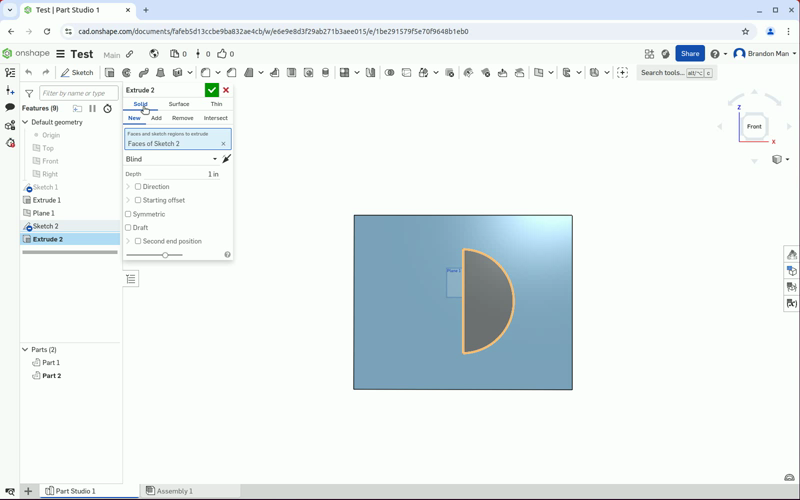
click(143, 106)
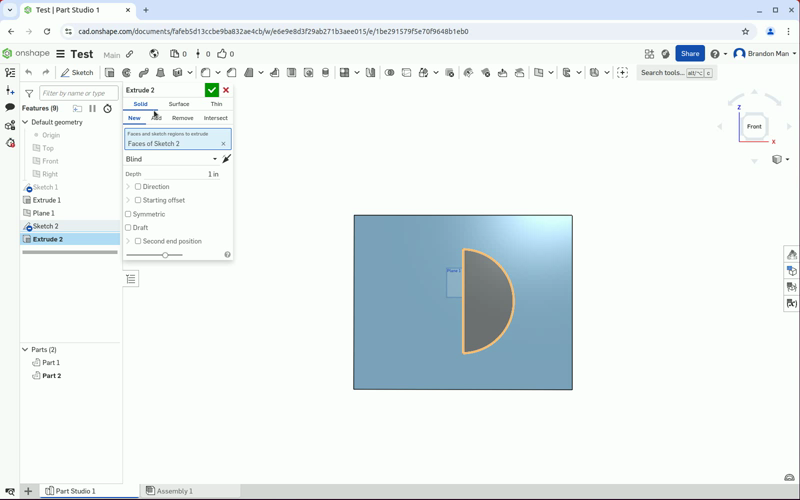
mouse_move(186, 120)
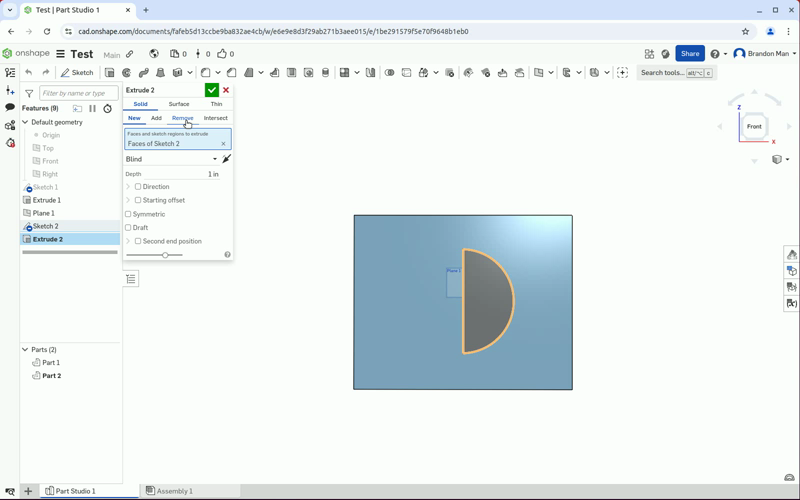
click(186, 120)
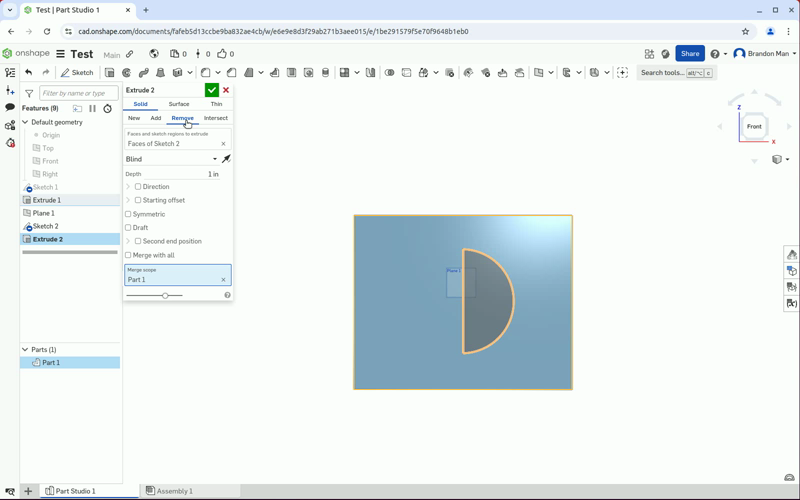
key(tab, 4)
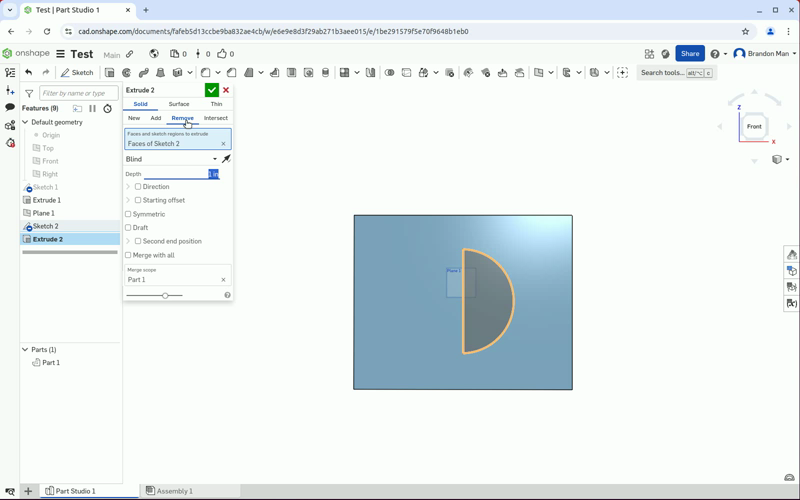
text(12.036)
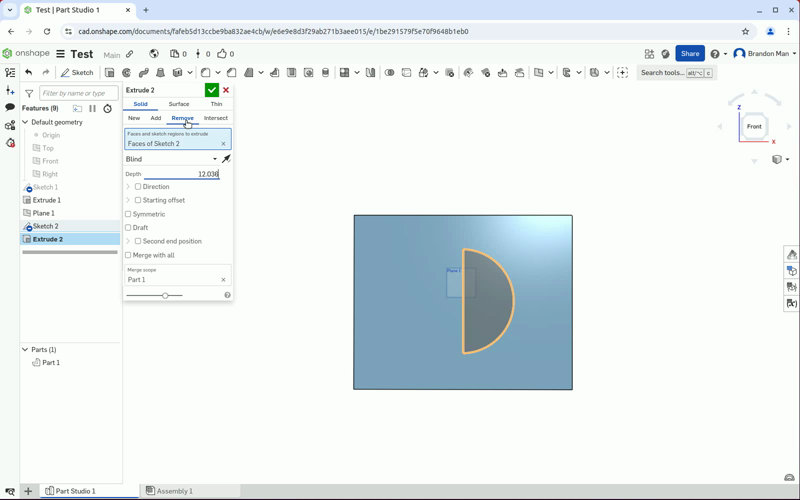
key(tab, 3)
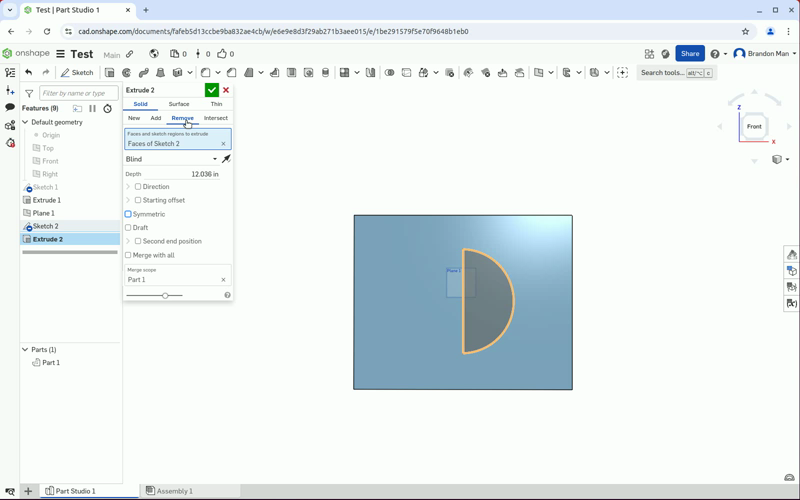
key(space)
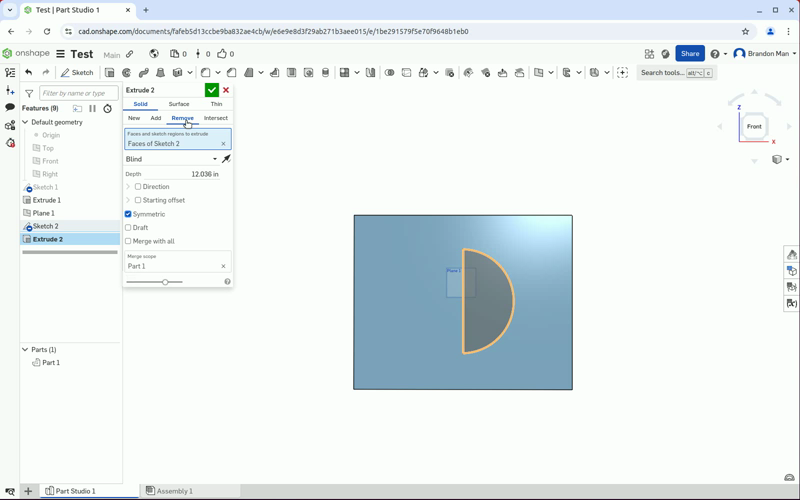
key(tab, 2)
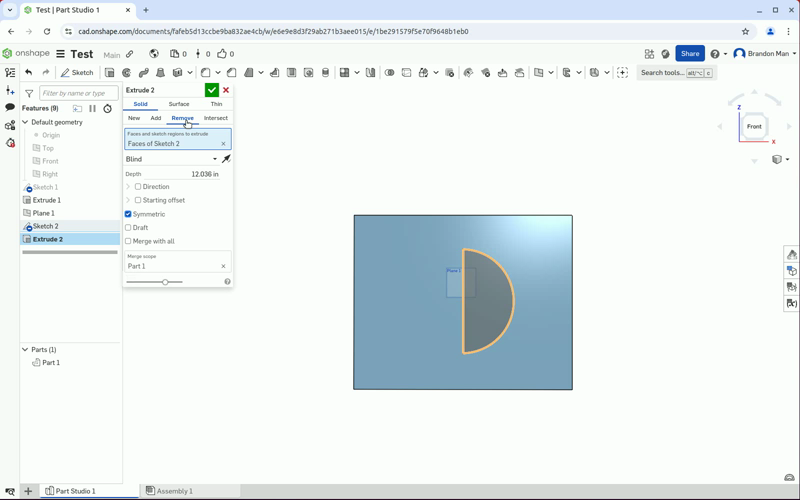
key(space)
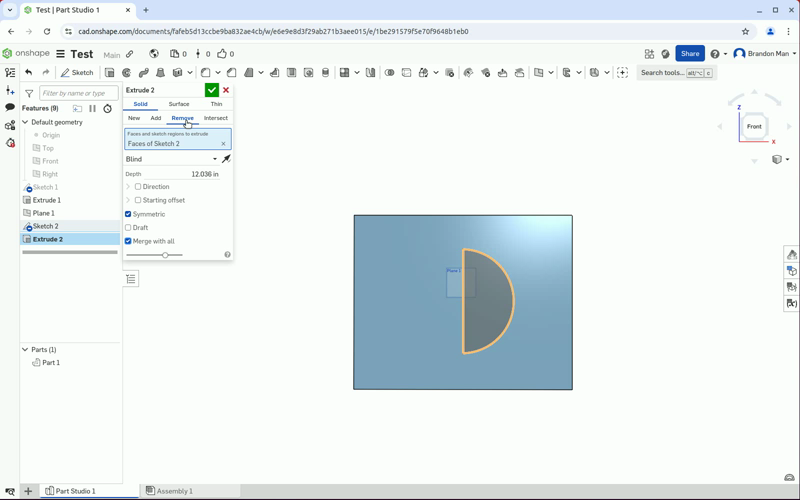
key(enter)
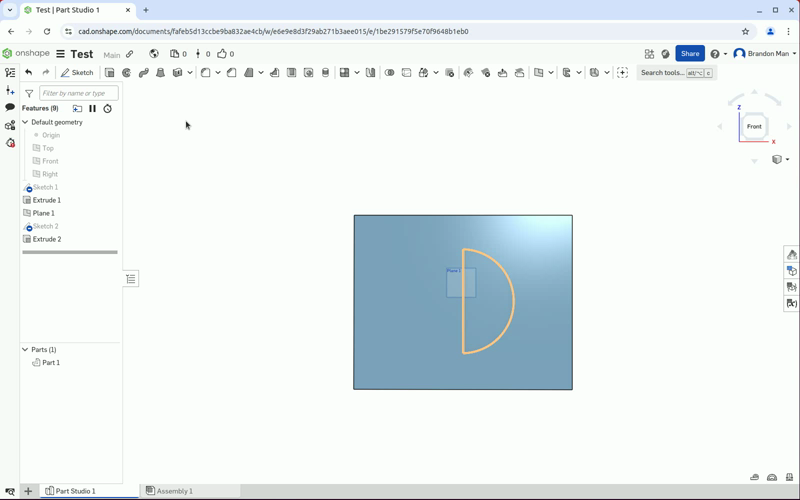
key(shift+h)
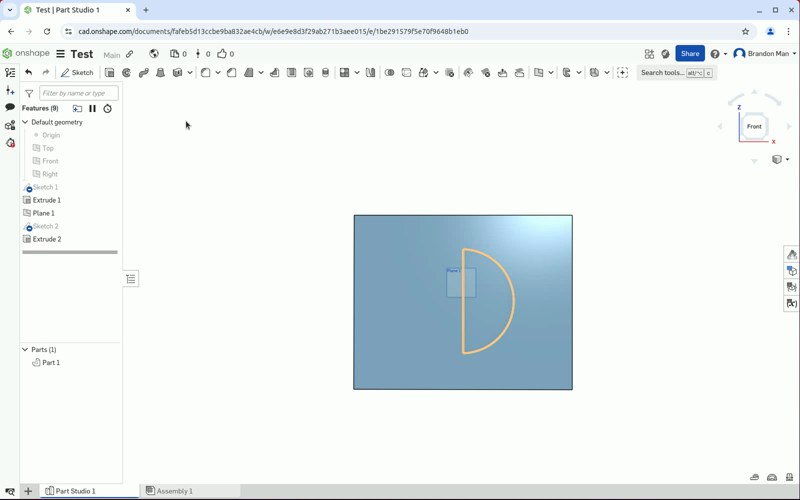
key(shift+h)
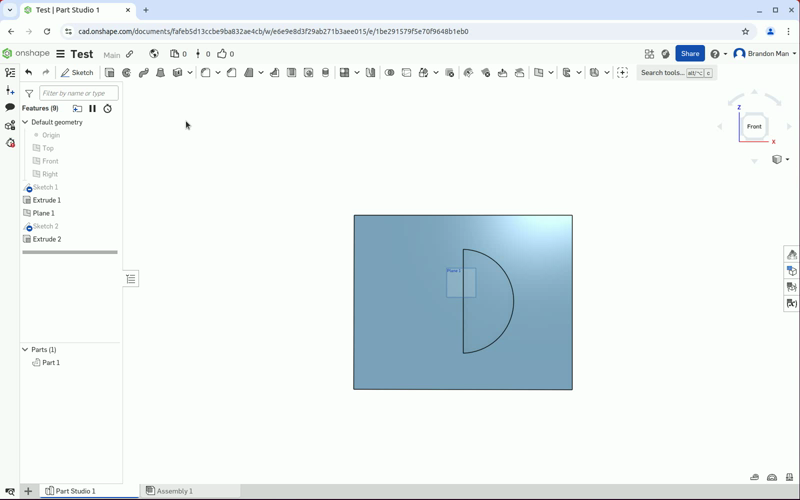
mouse_move(73, 189)
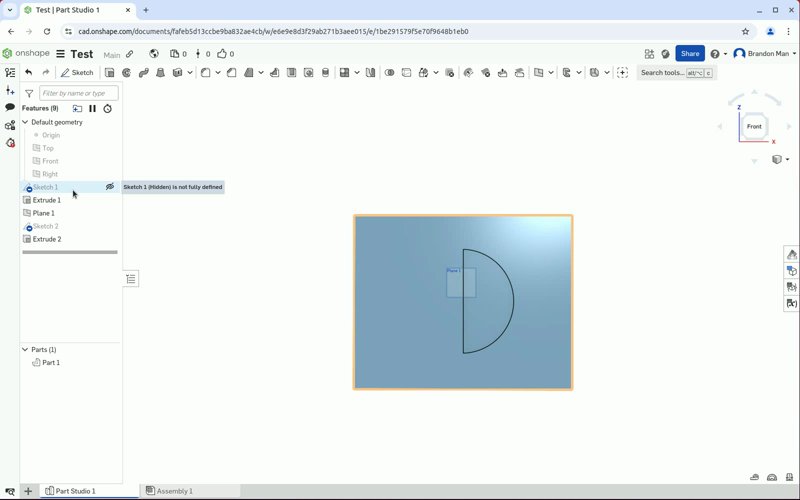
click(73, 189)
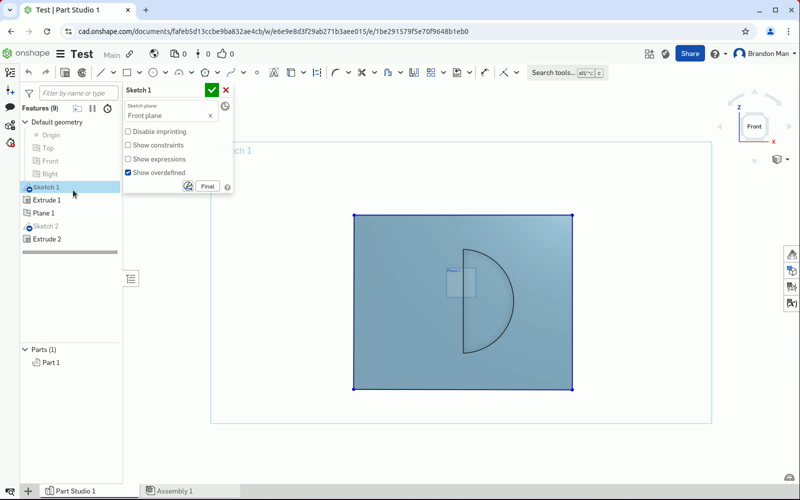
mouse_move(229, 92)
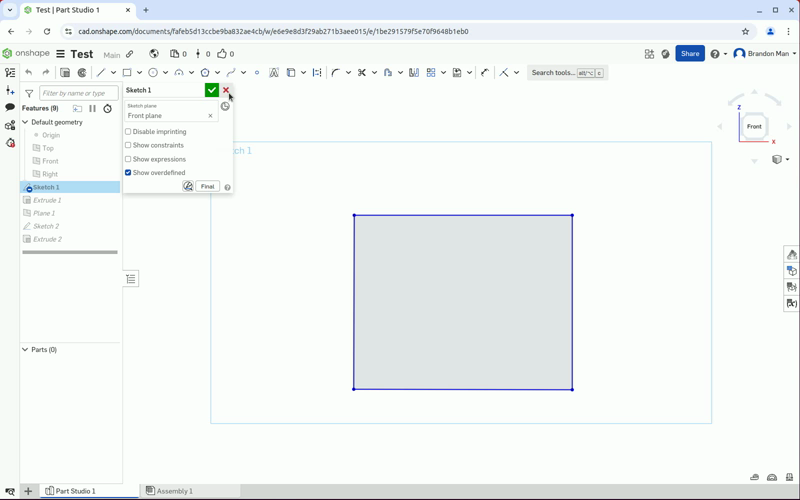
click(229, 92)
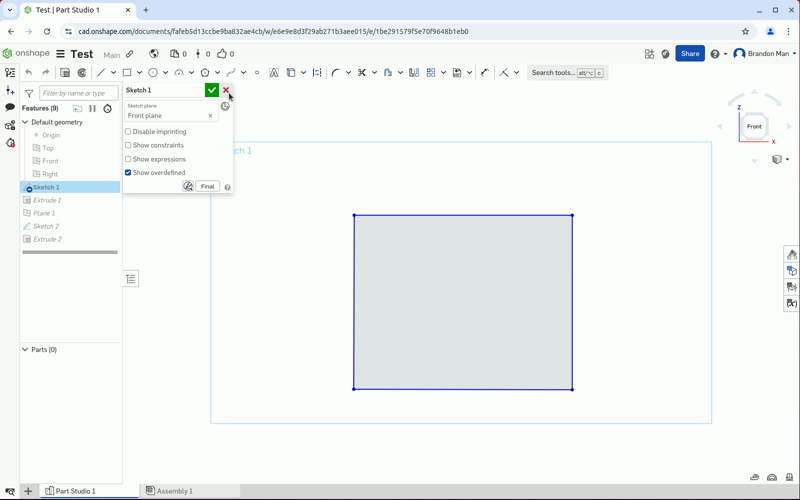
key(shift+s)
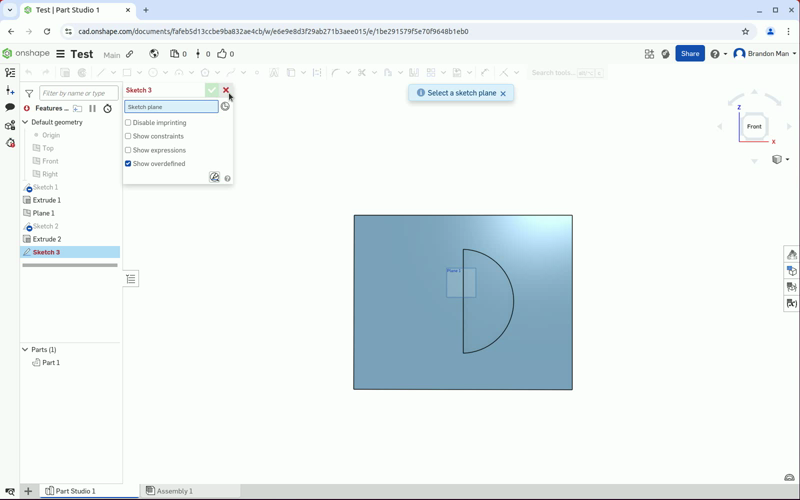
mouse_move(73, 215)
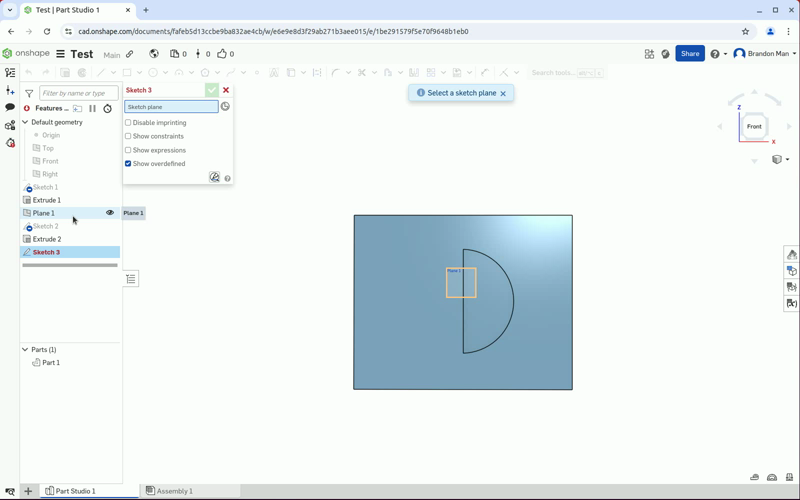
click(73, 215)
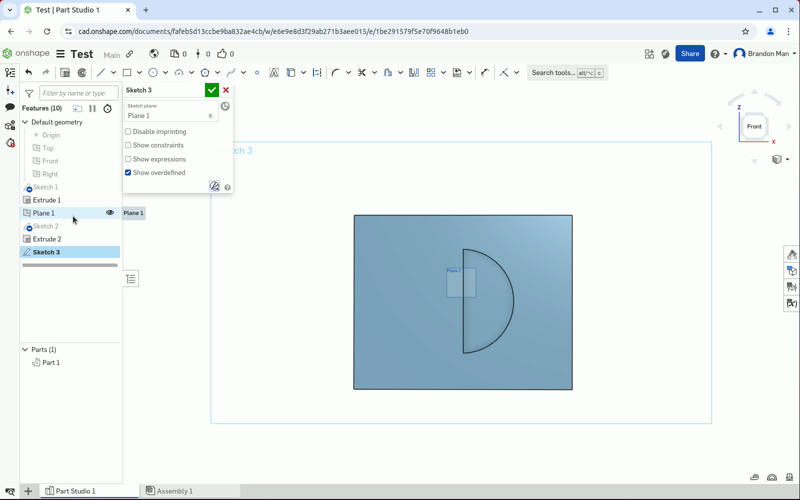
mouse_move(73, 352)
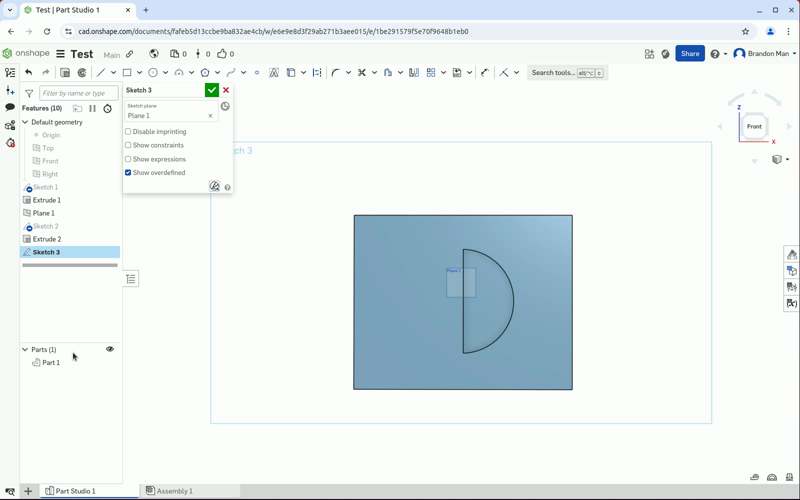
key(y)
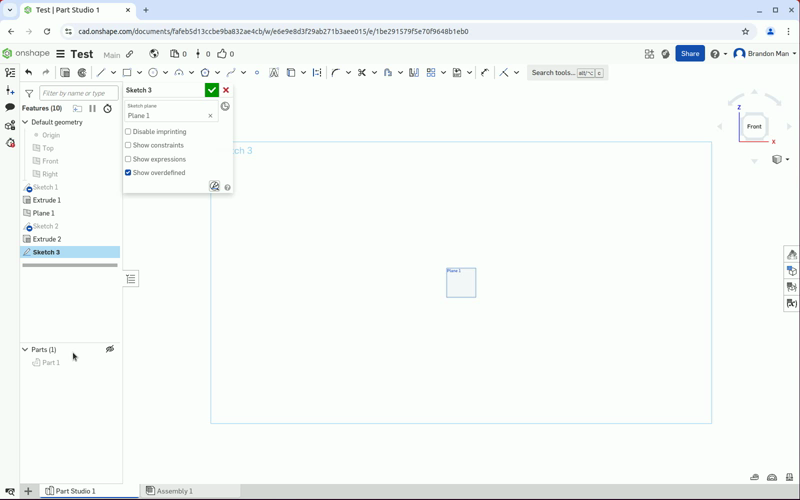
key(l)
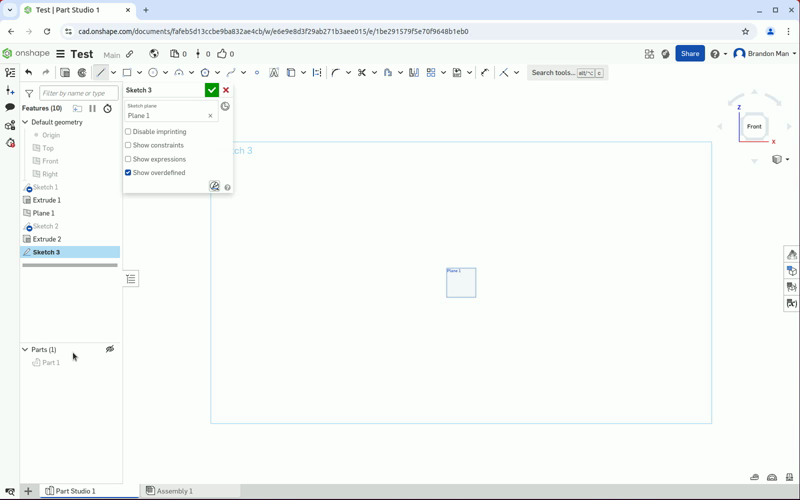
key_down(shift)
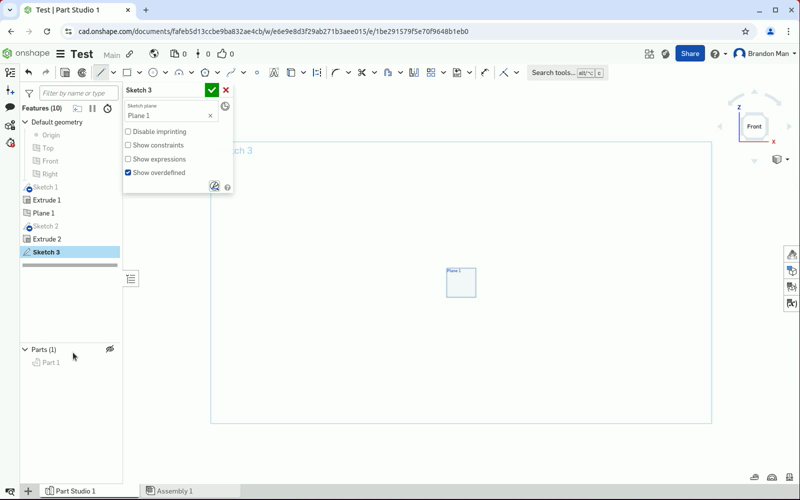
mouse_move(463, 360)
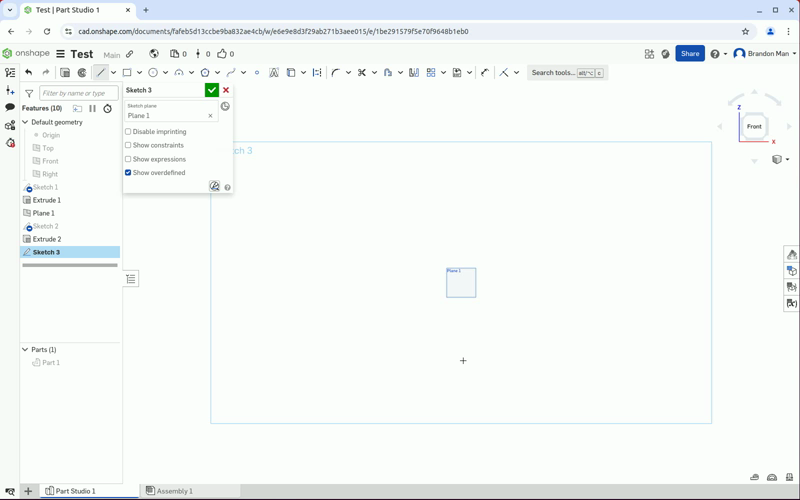
click(463, 360)
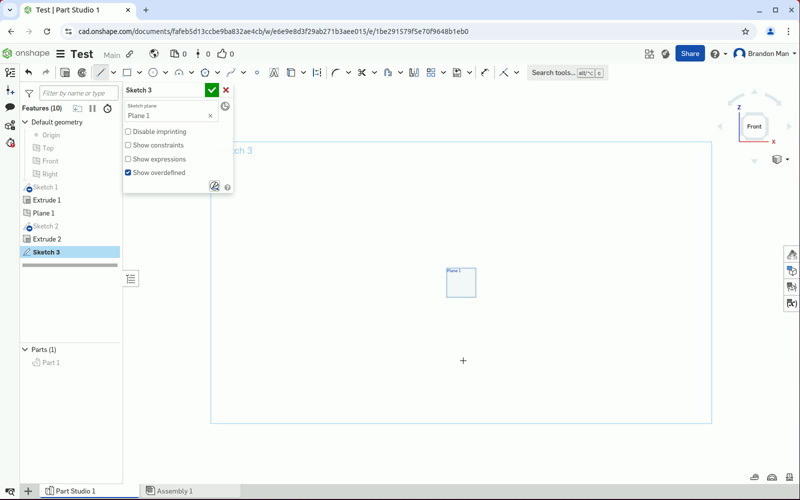
key_up(shift)
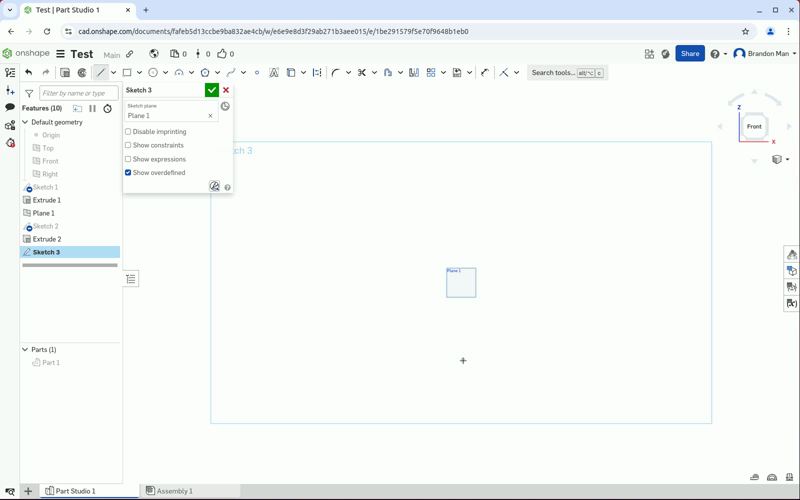
key_down(shift)
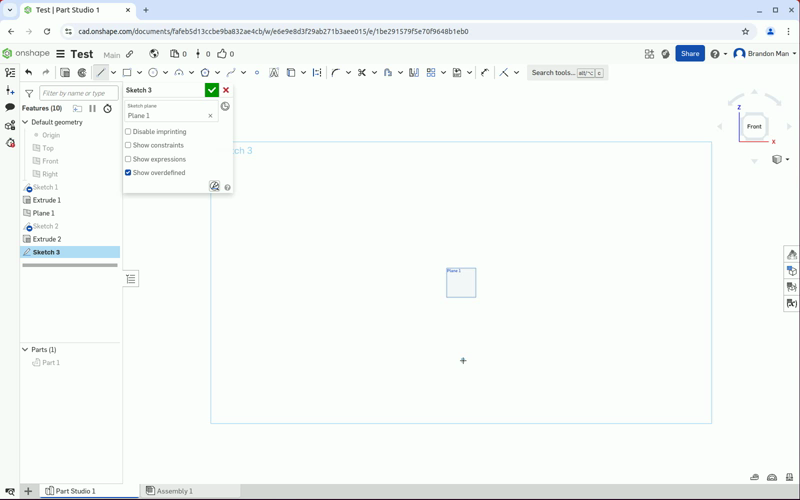
mouse_move(463, 253)
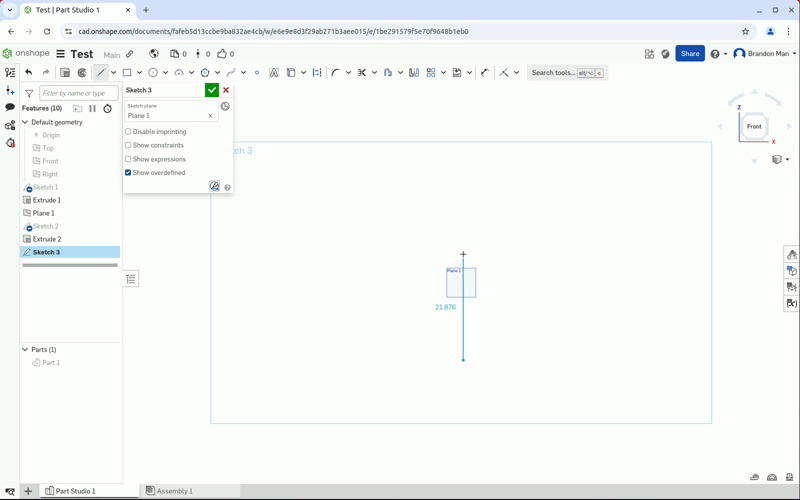
click(463, 253)
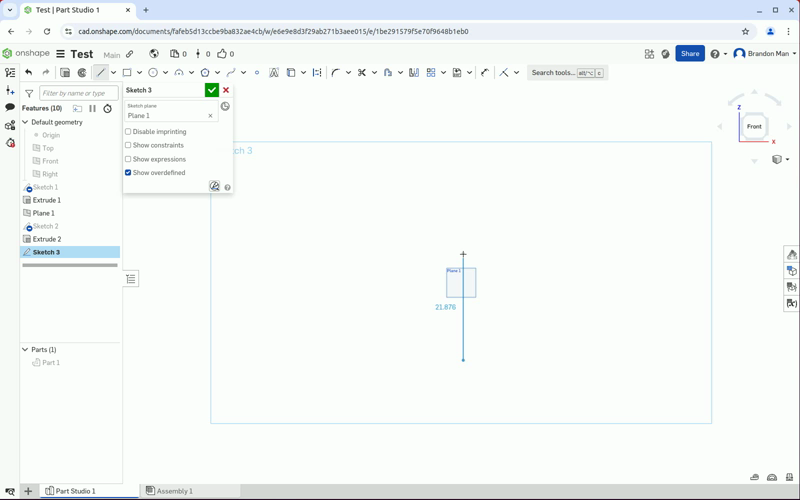
key_up(shift)
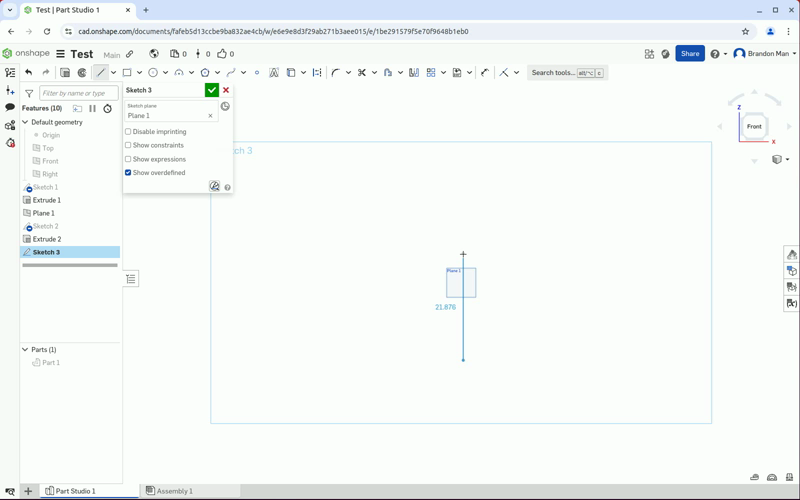
key(esc)
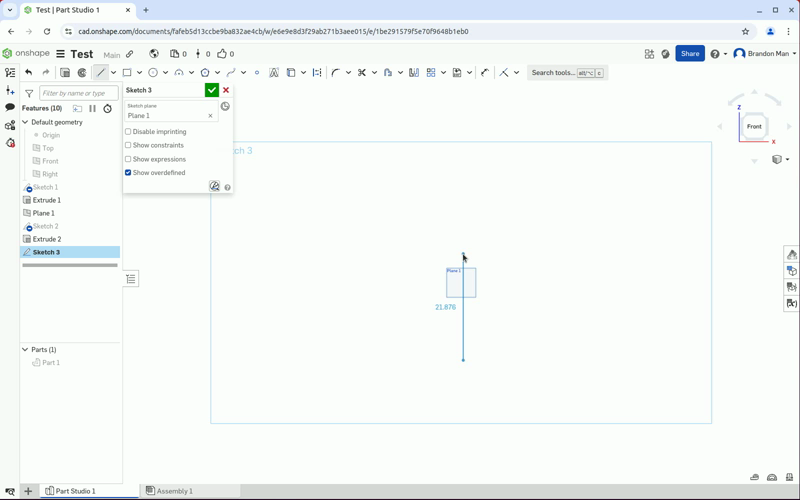
key(a)
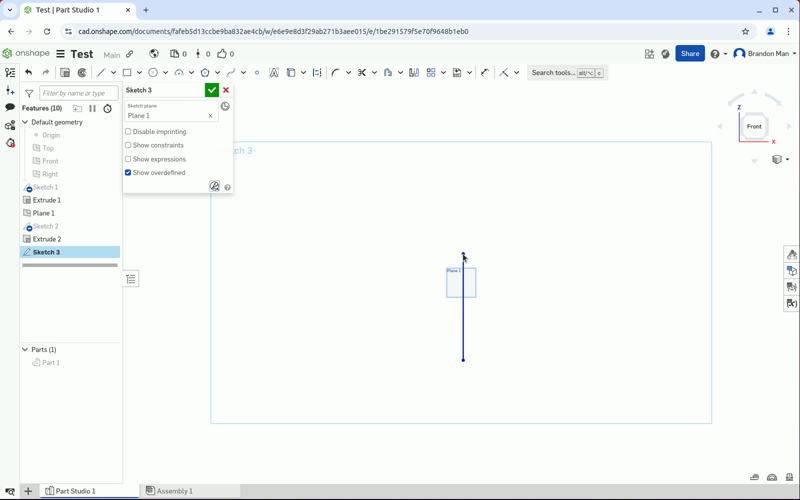
mouse_move(463, 253)
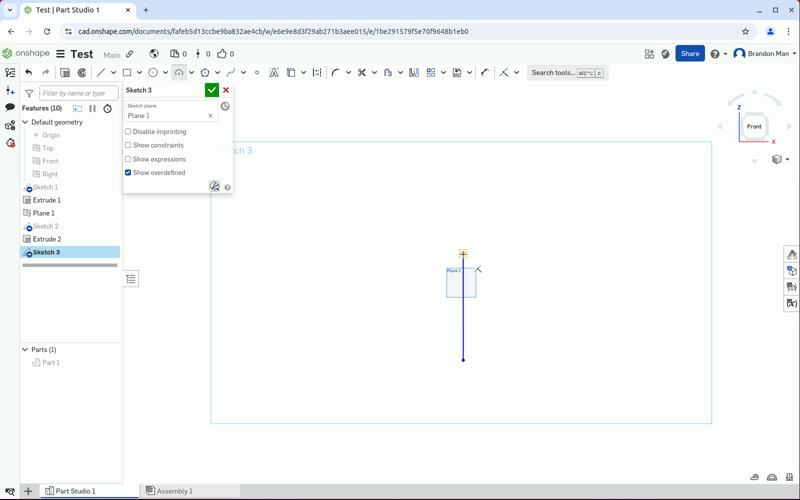
click(463, 253)
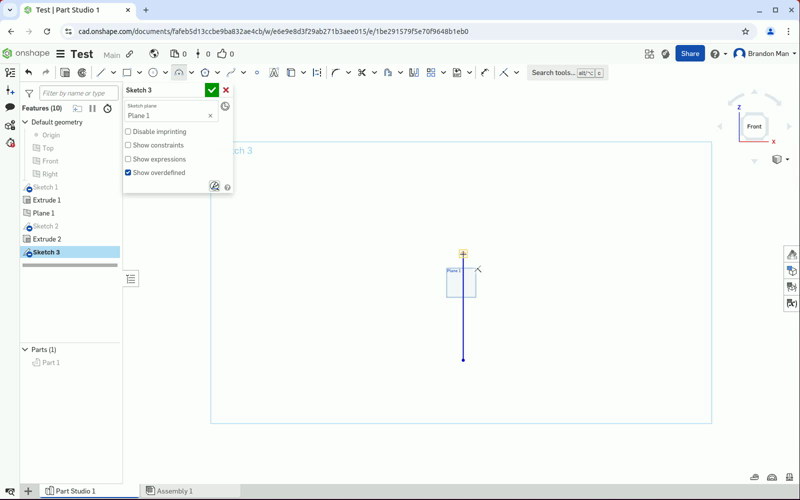
mouse_move(463, 360)
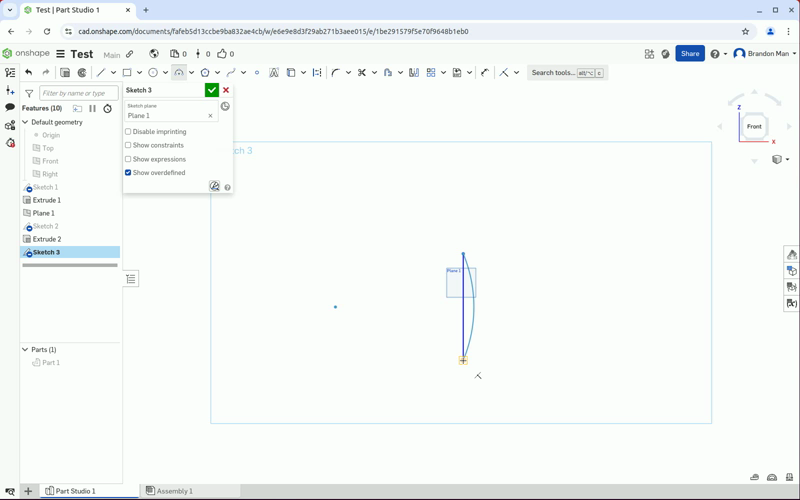
click(463, 360)
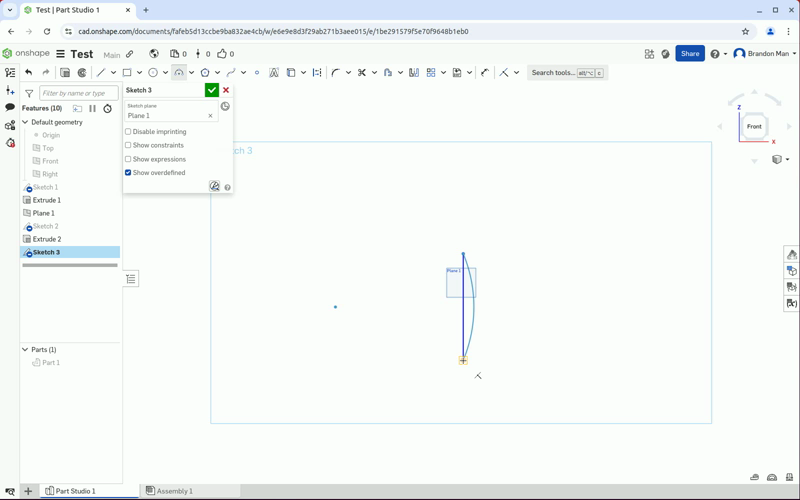
key_down(shift)
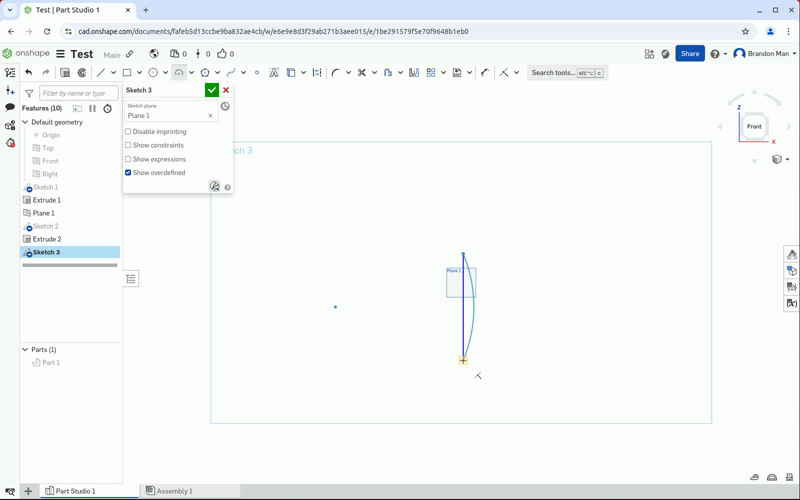
mouse_move(407, 306)
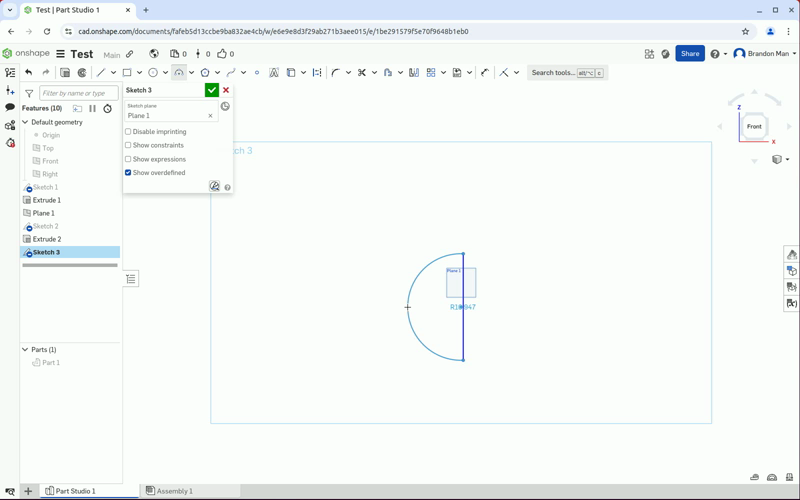
click(407, 306)
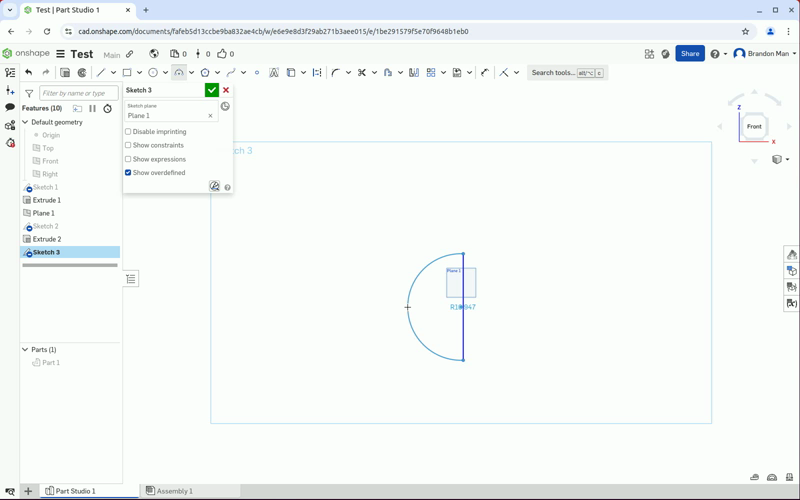
key_up(shift)
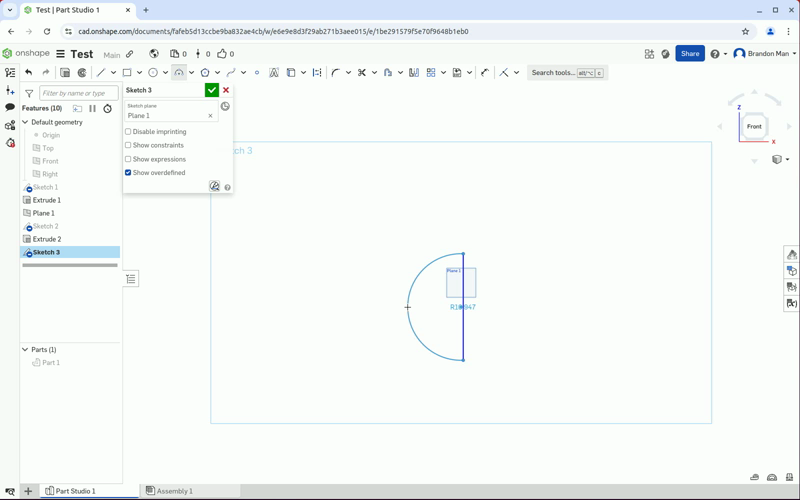
key(esc)
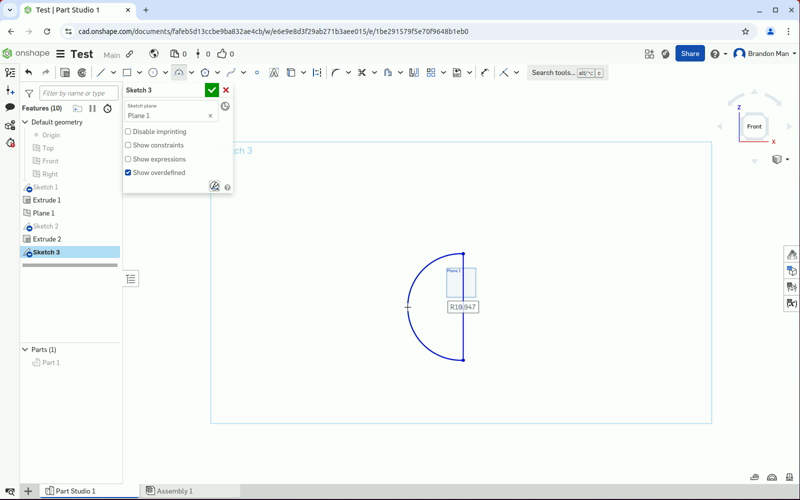
mouse_move(441, 289)
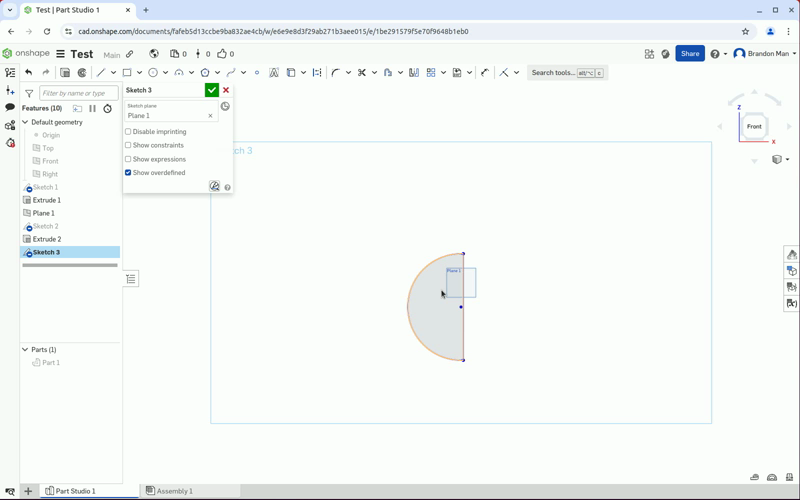
click(441, 289)
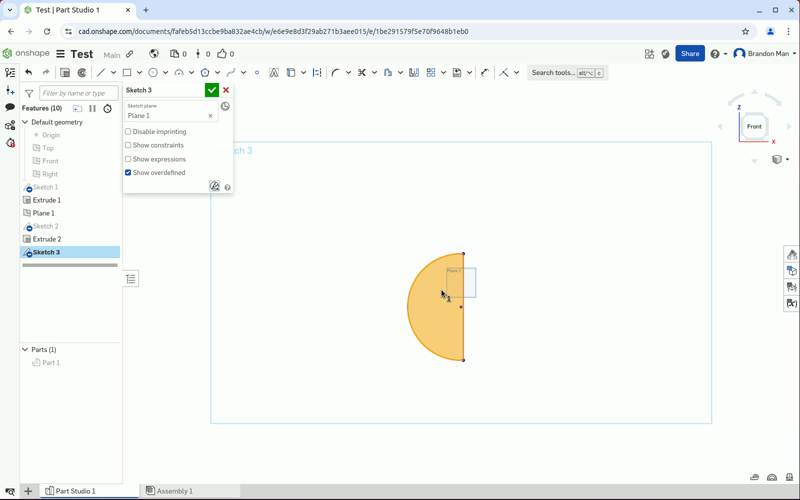
mouse_move(73, 352)
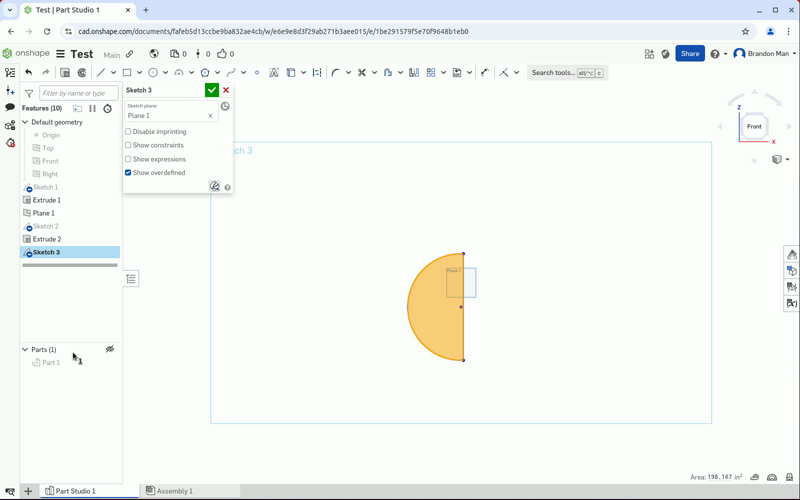
key(shift+y)
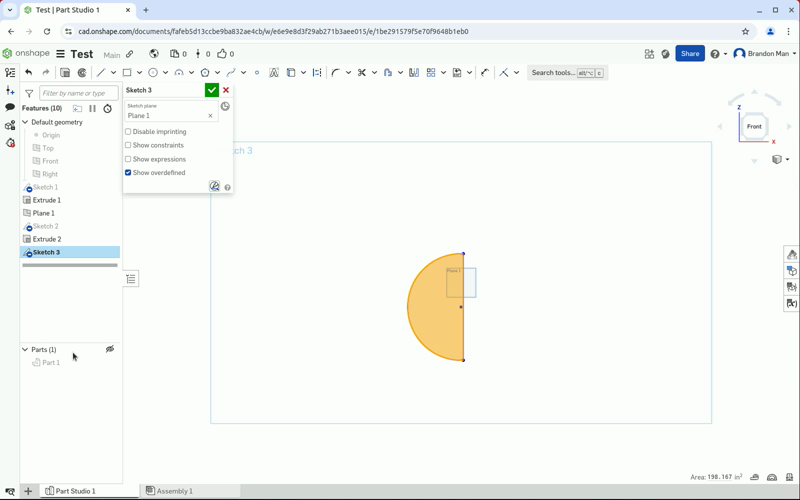
key(shift+e)
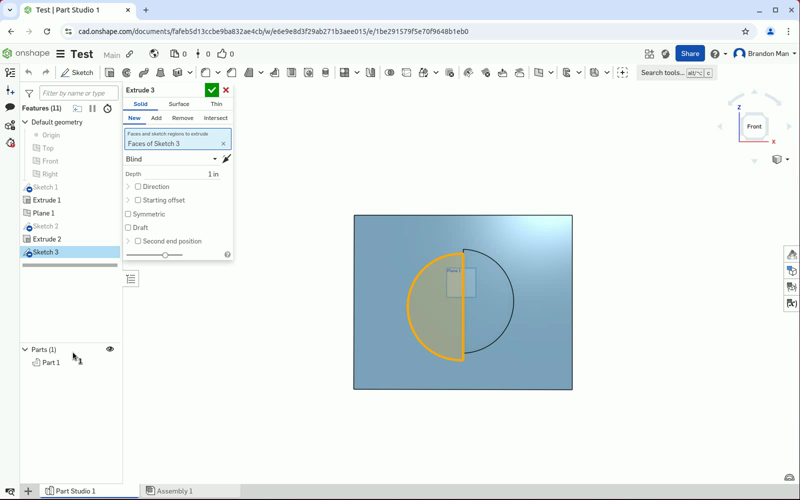
mouse_move(143, 106)
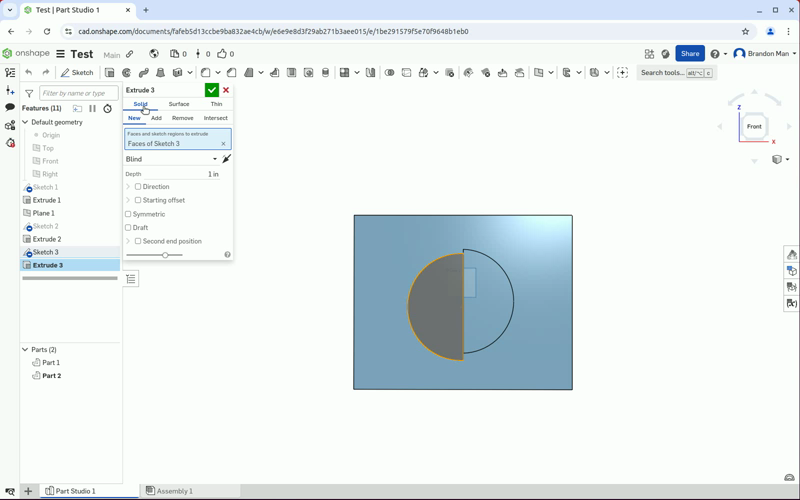
click(143, 106)
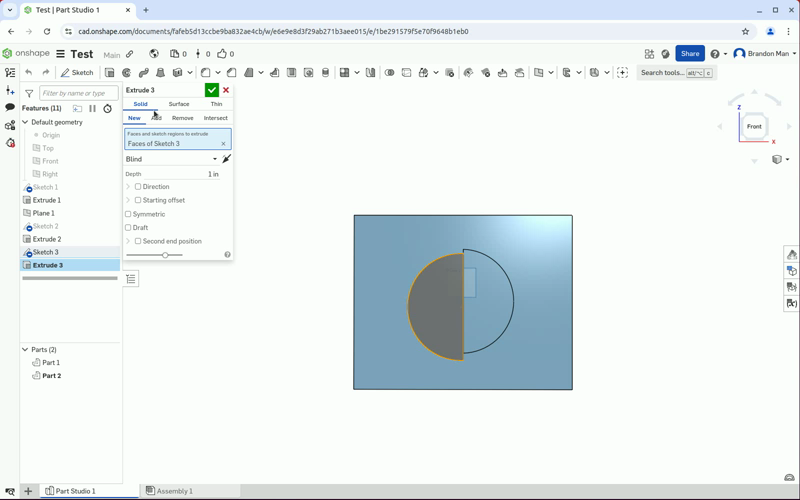
mouse_move(186, 120)
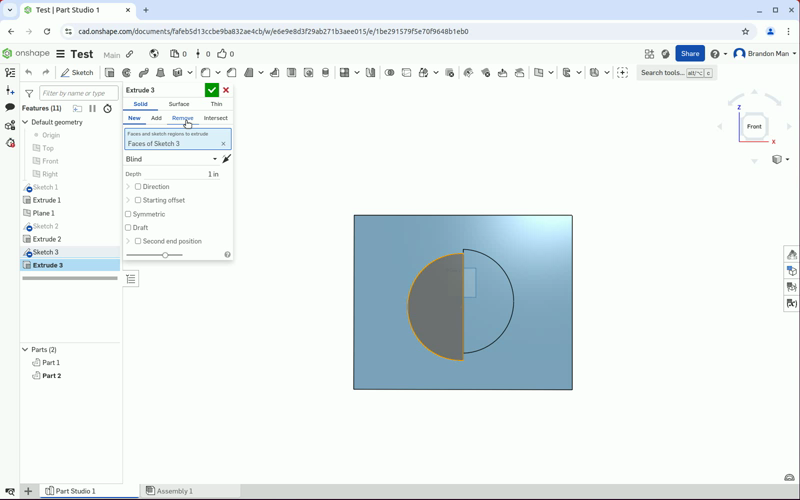
click(186, 120)
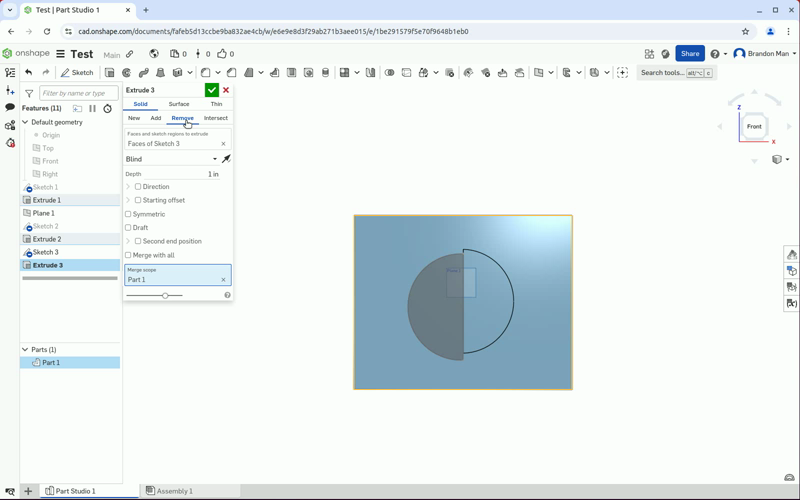
key(tab, 4)
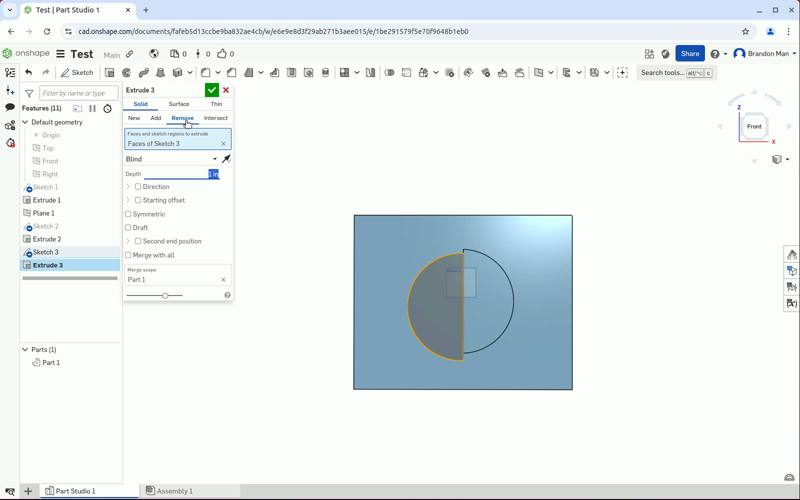
text(12.036)
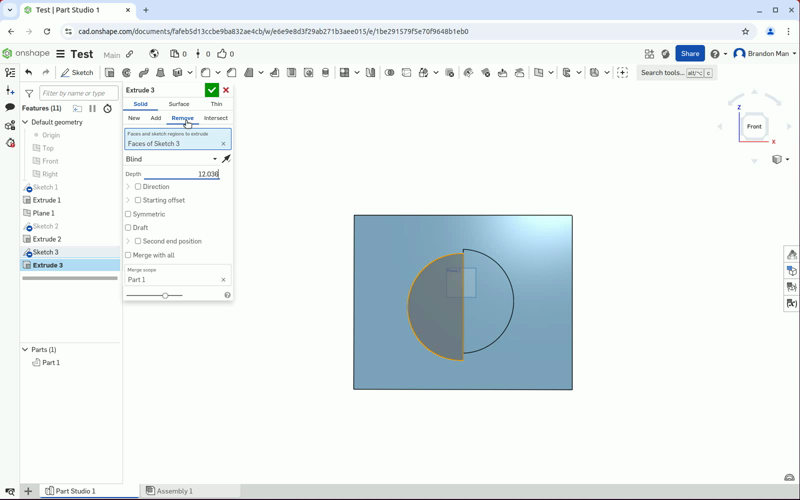
key(tab, 6)
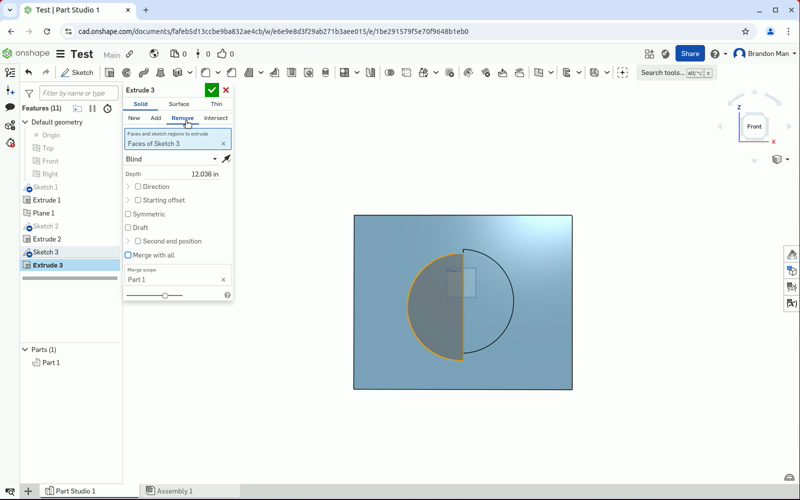
key(space)
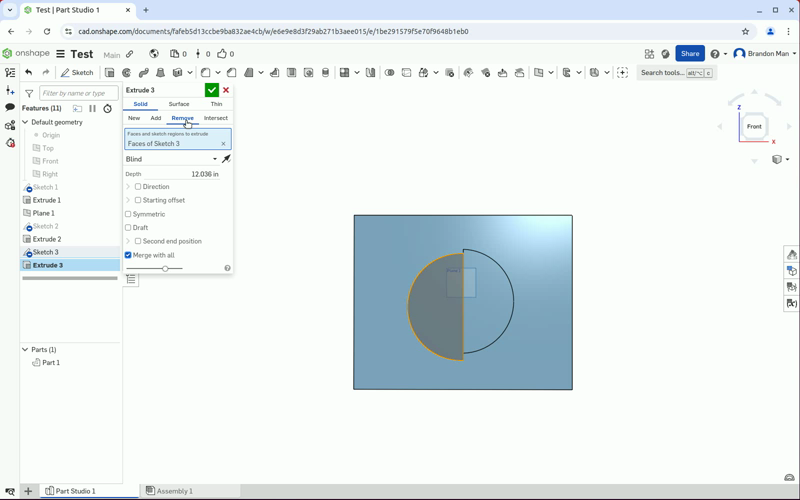
key(enter)
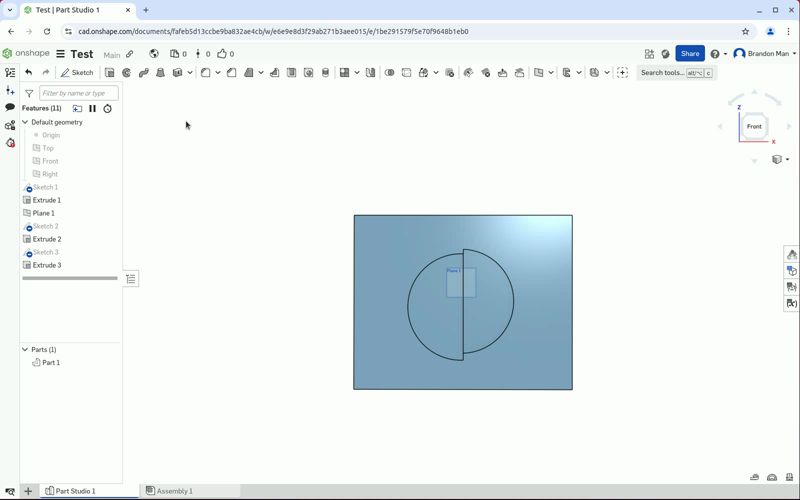
key(shift+h)
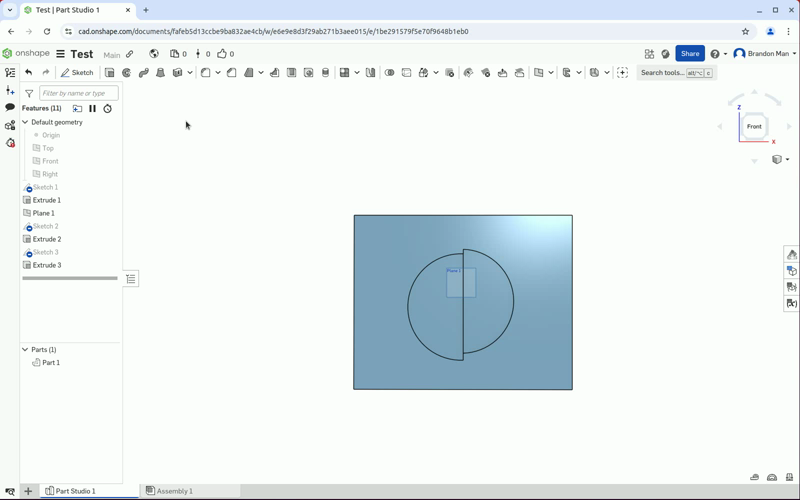
key(shift+h)
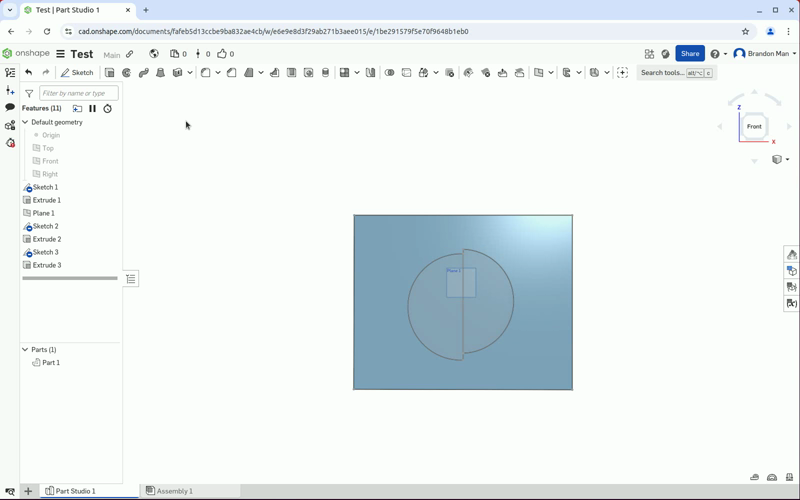
key(shift+7)
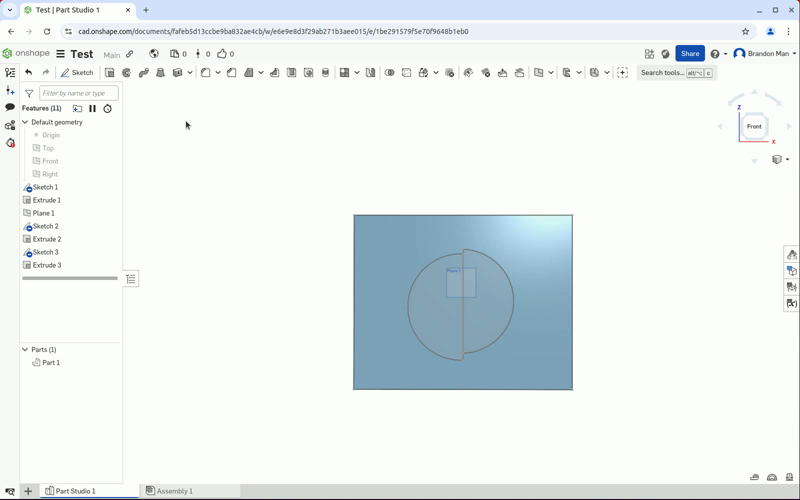
key(left, 2)
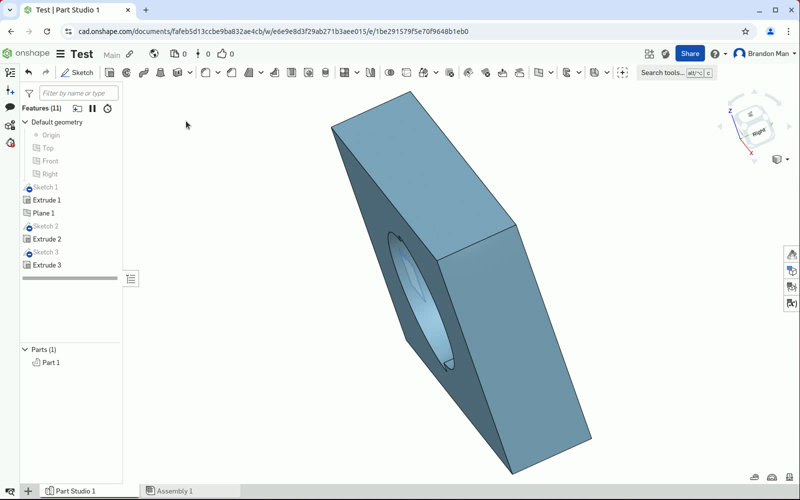
key(down, 2)
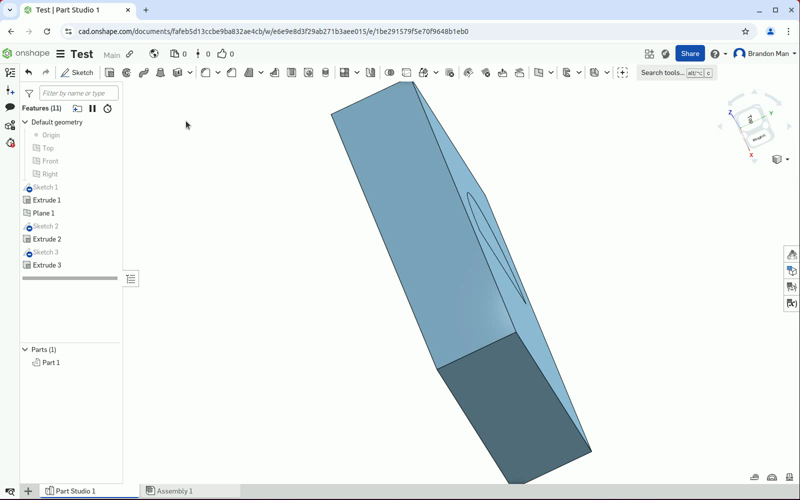
key(up, 2)
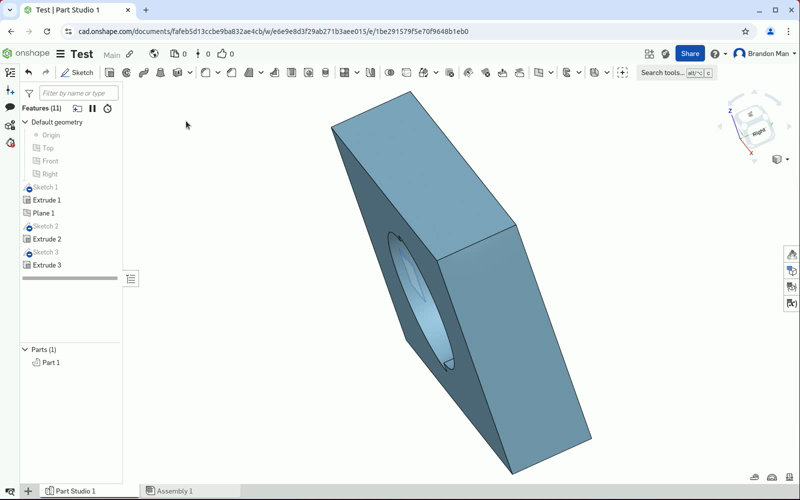
key(right, 2)
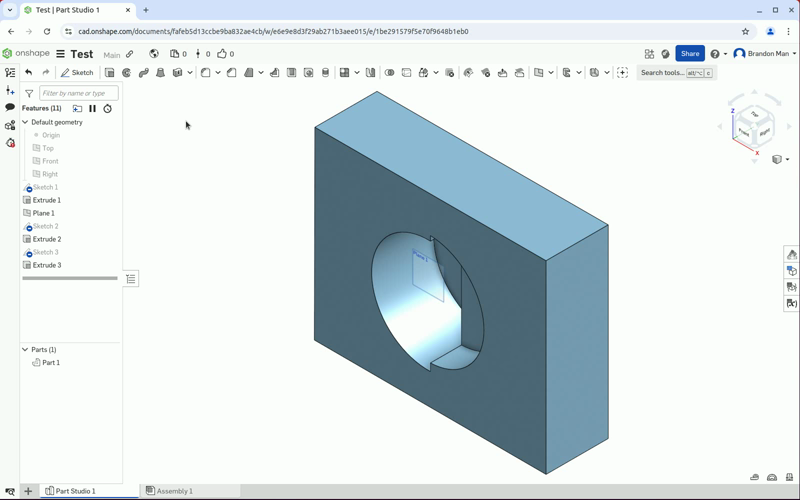
mouse_move(73, 189)
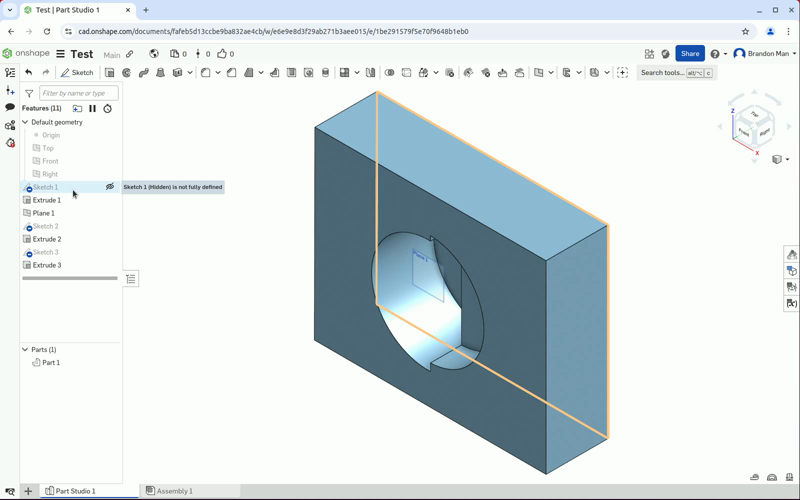
click(73, 189)